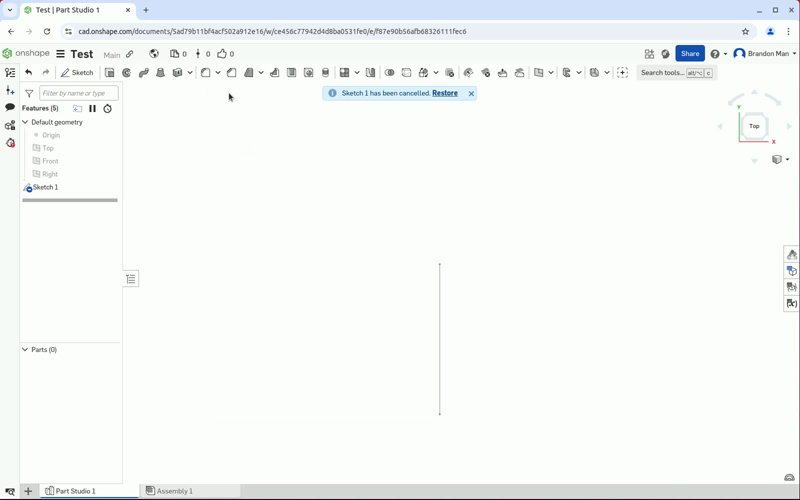
key(shift+h)
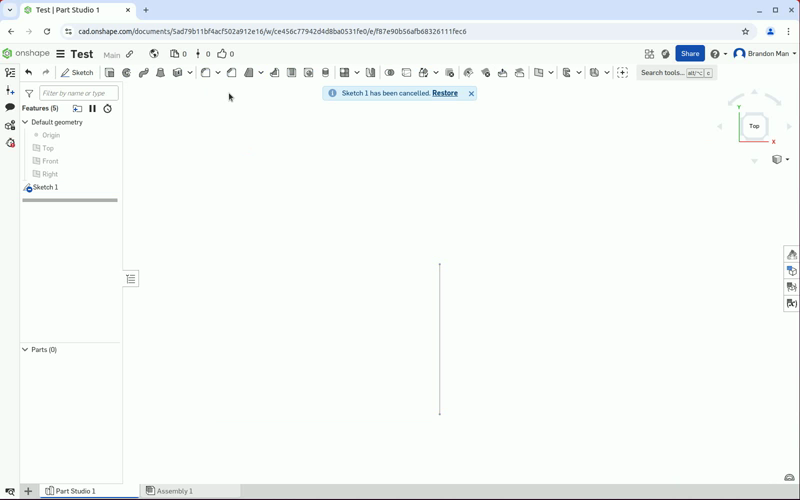
key(shift+s)
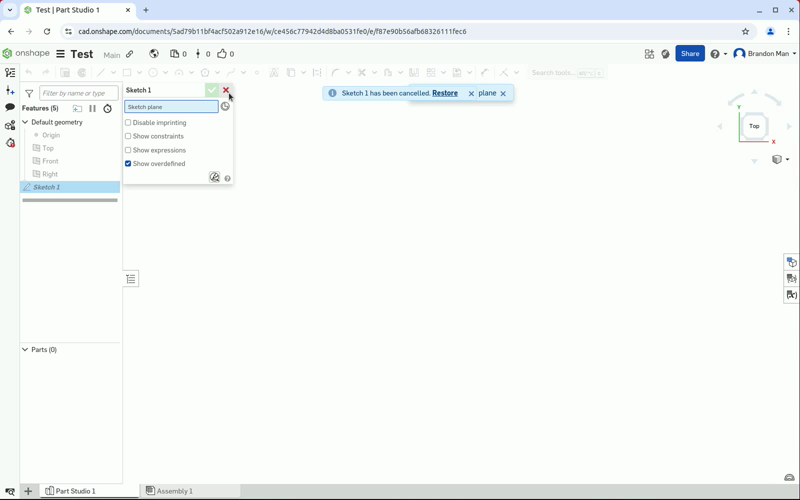
mouse_move(73, 150)
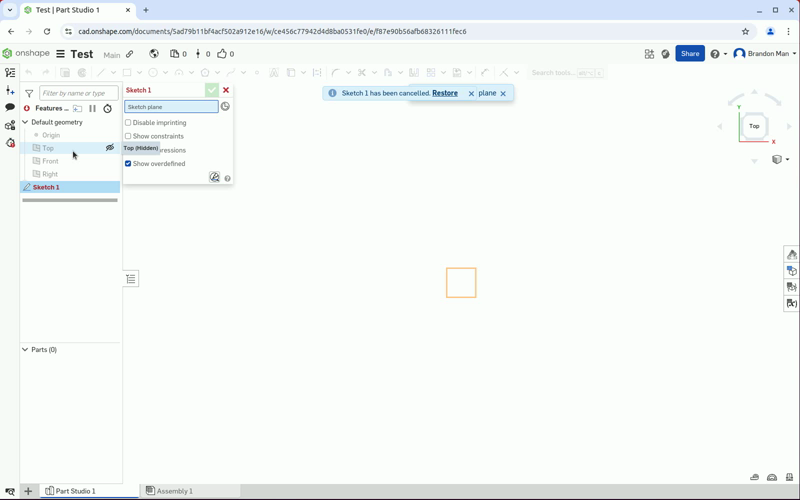
click(73, 150)
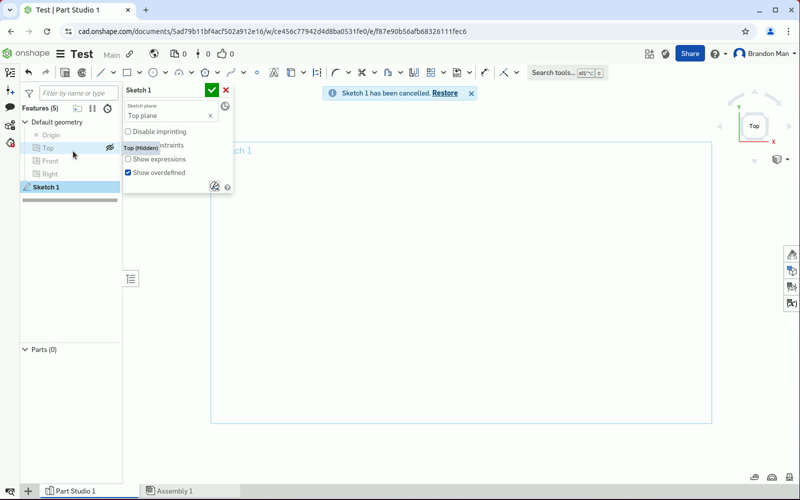
mouse_move(73, 352)
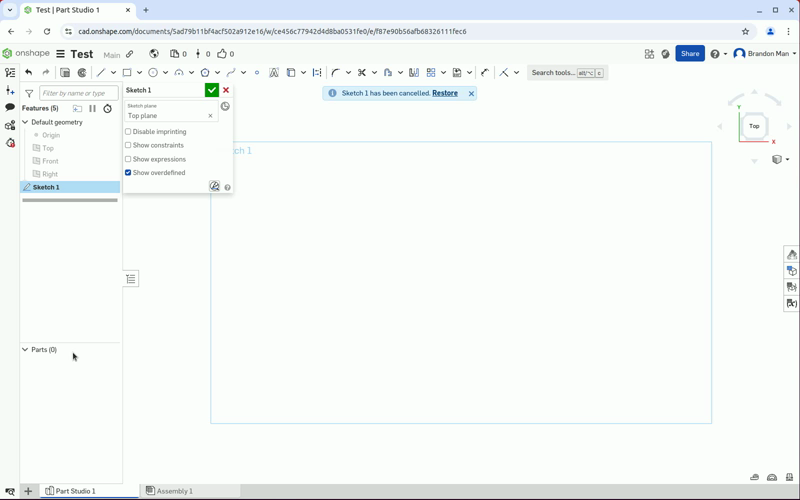
key(y)
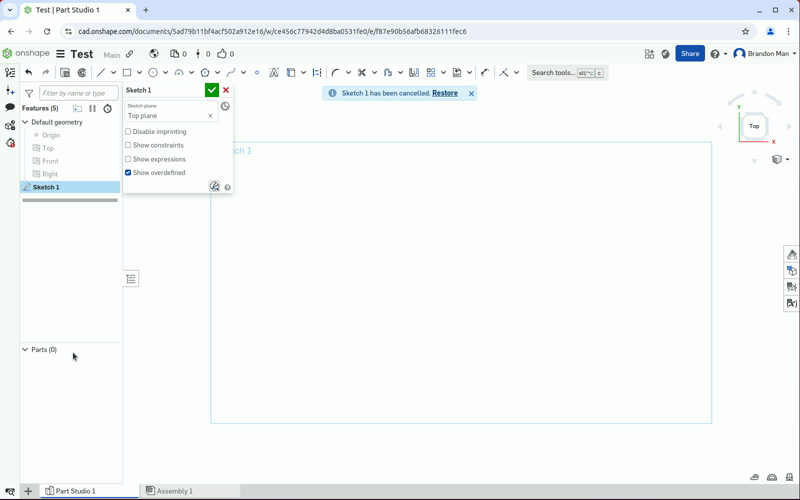
key(l)
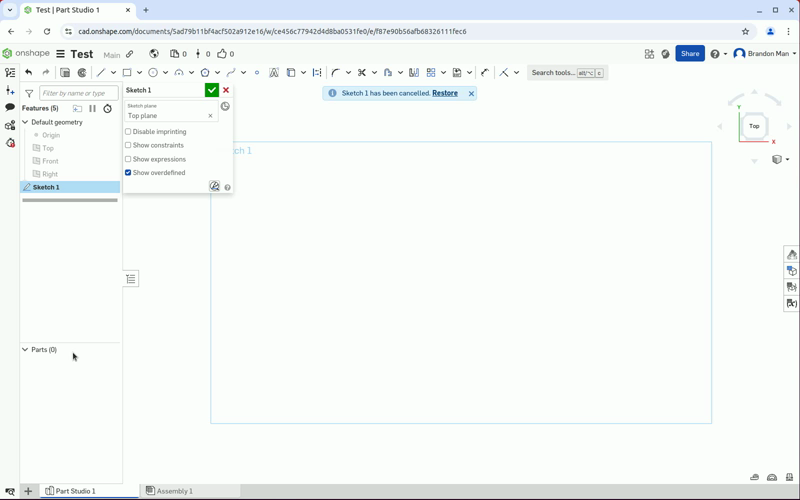
key_down(shift)
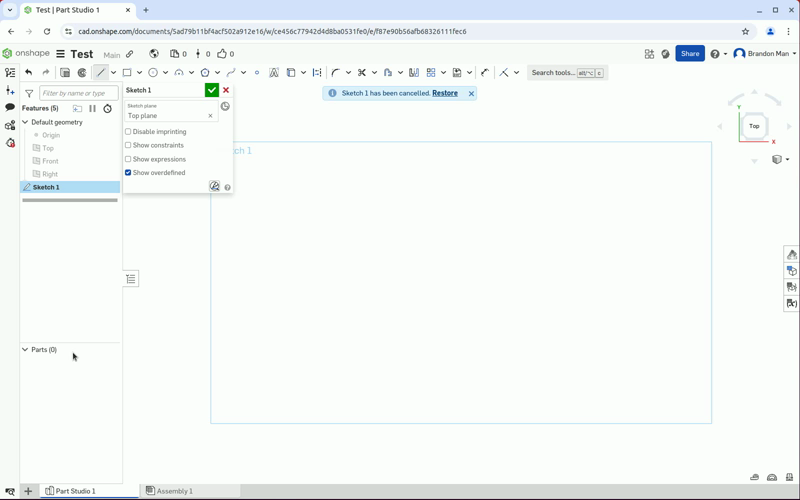
mouse_move(449, 294)
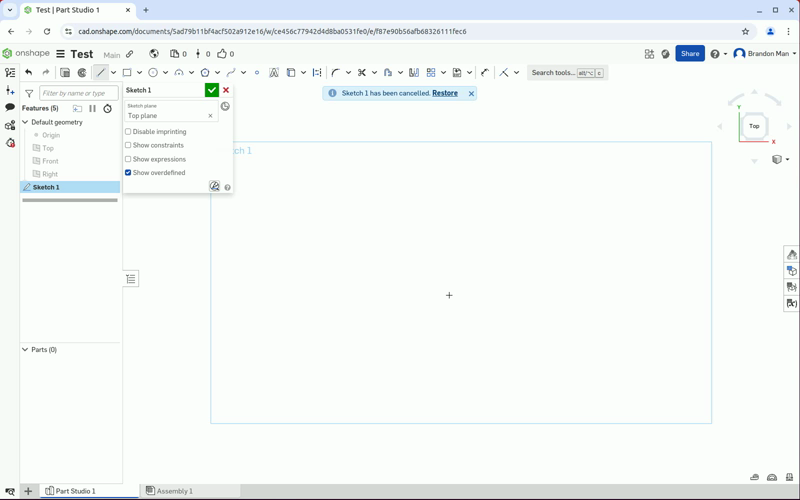
click(449, 294)
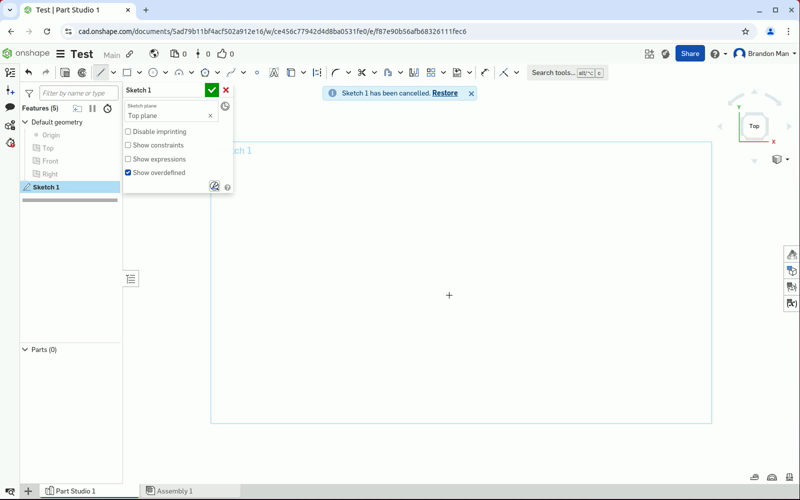
key_up(shift)
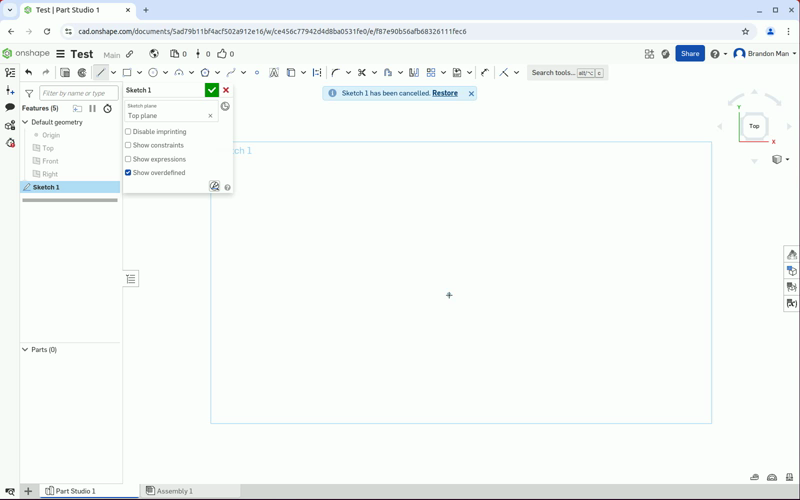
key_down(shift)
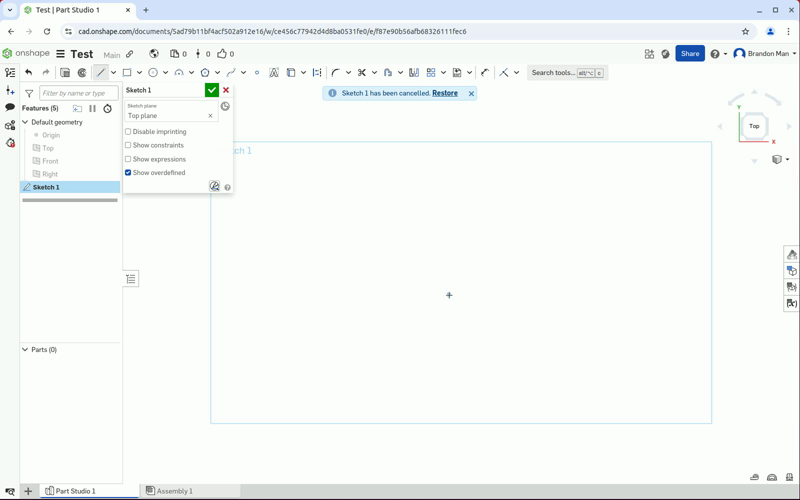
mouse_move(479, 294)
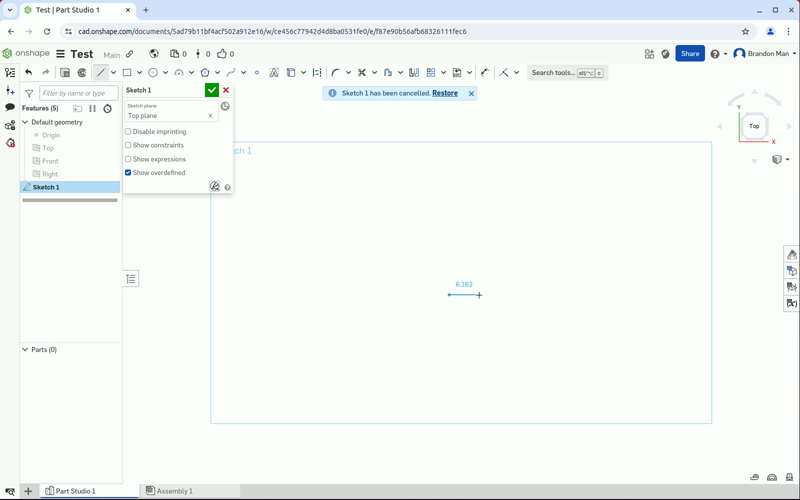
mouse_move(472, 294)
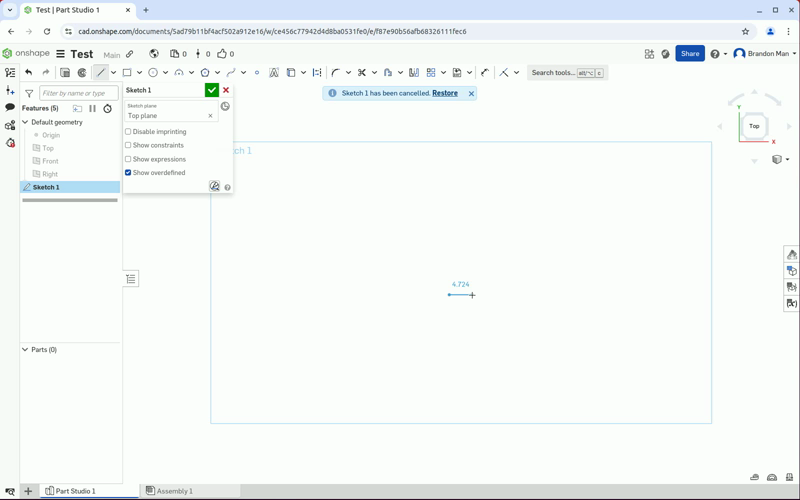
click(472, 294)
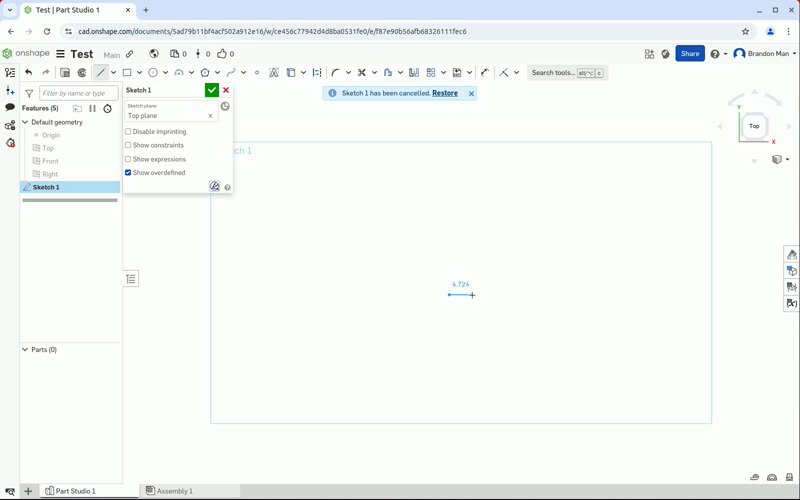
key_up(shift)
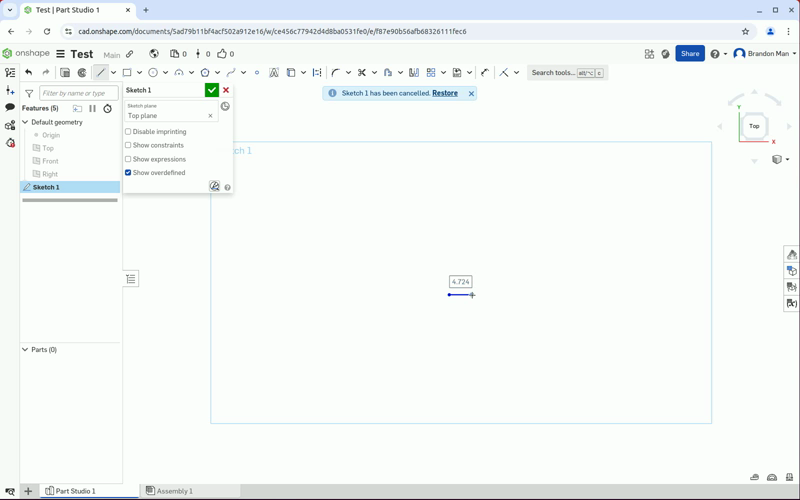
key_down(shift)
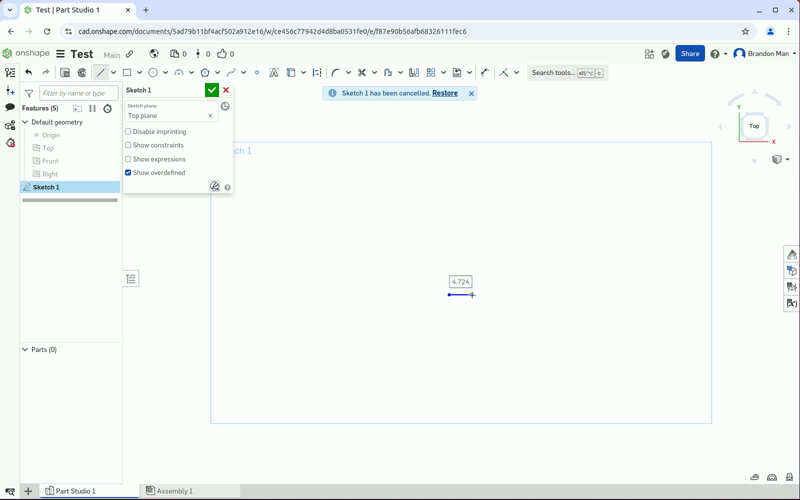
mouse_move(502, 294)
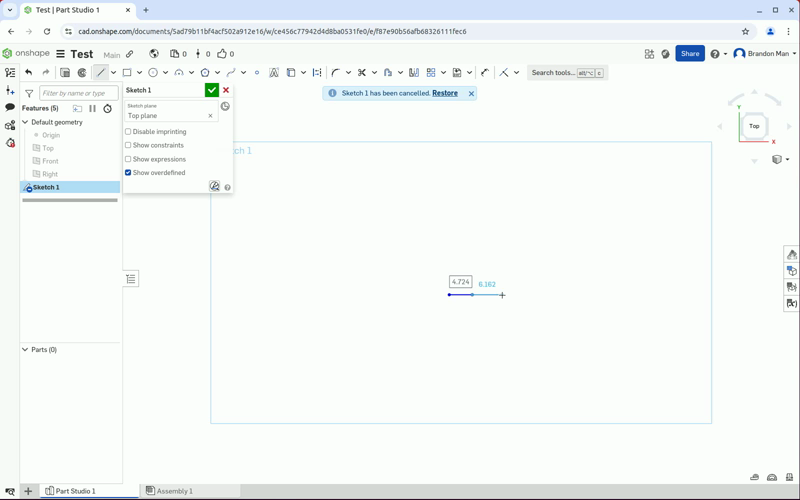
mouse_move(472, 271)
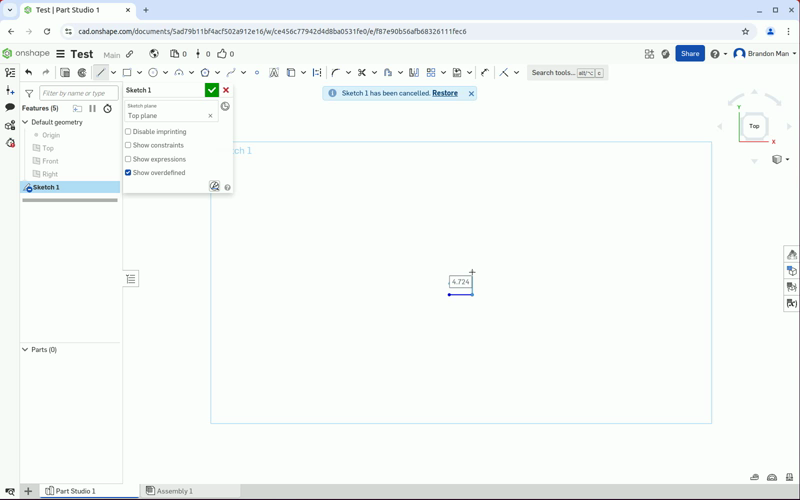
click(472, 271)
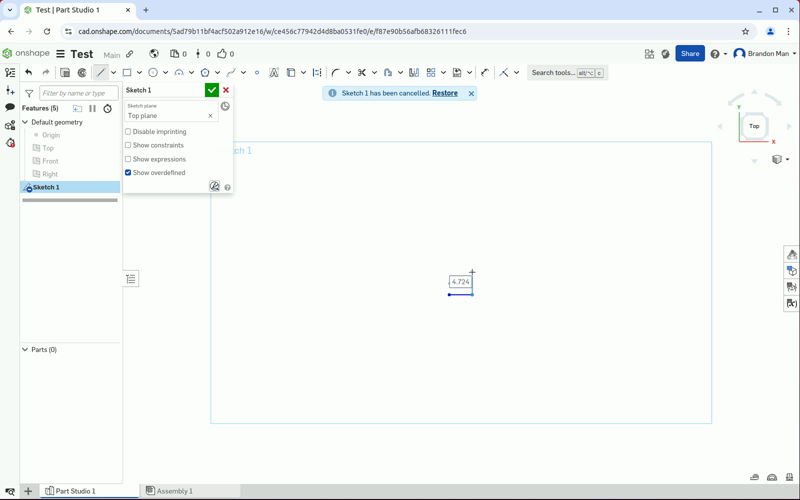
key_up(shift)
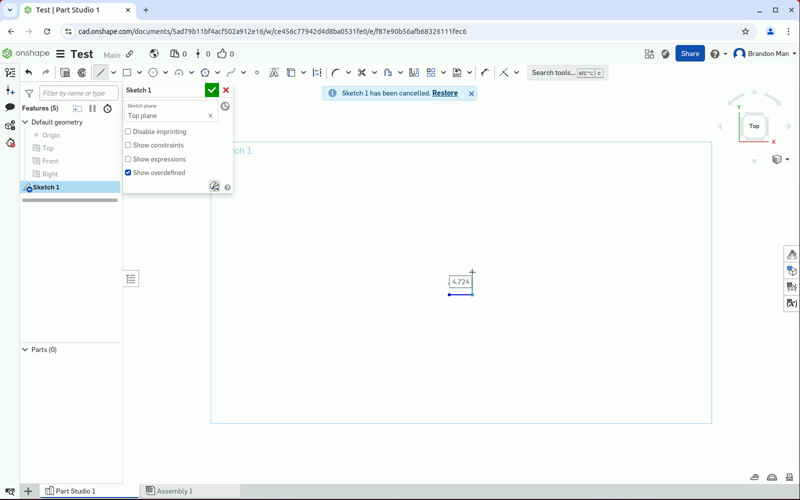
key_down(shift)
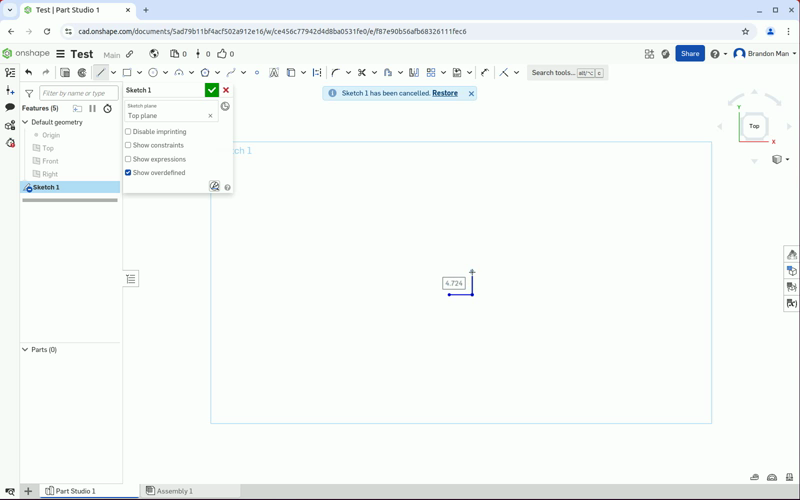
mouse_move(502, 271)
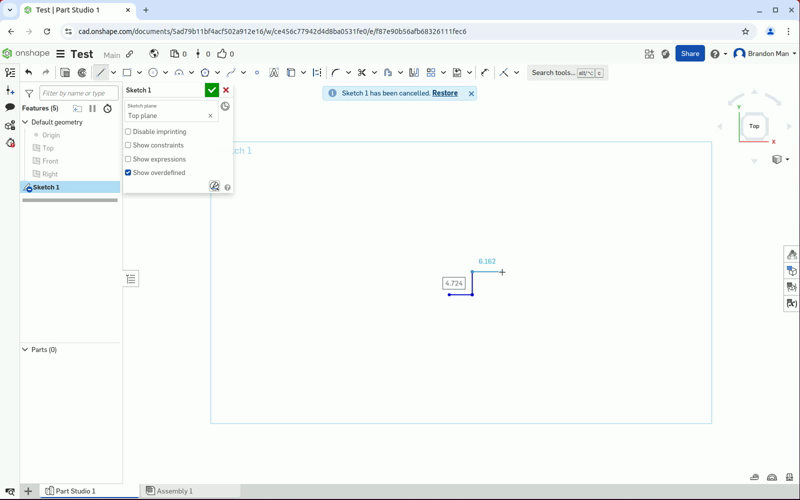
mouse_move(449, 271)
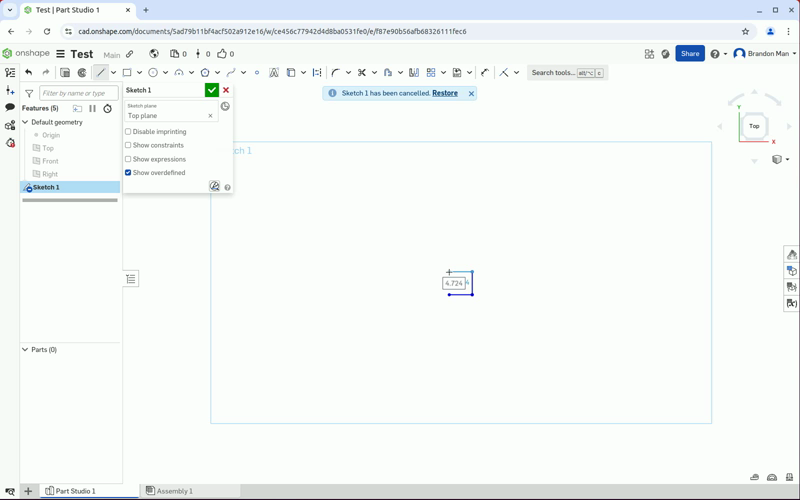
click(449, 271)
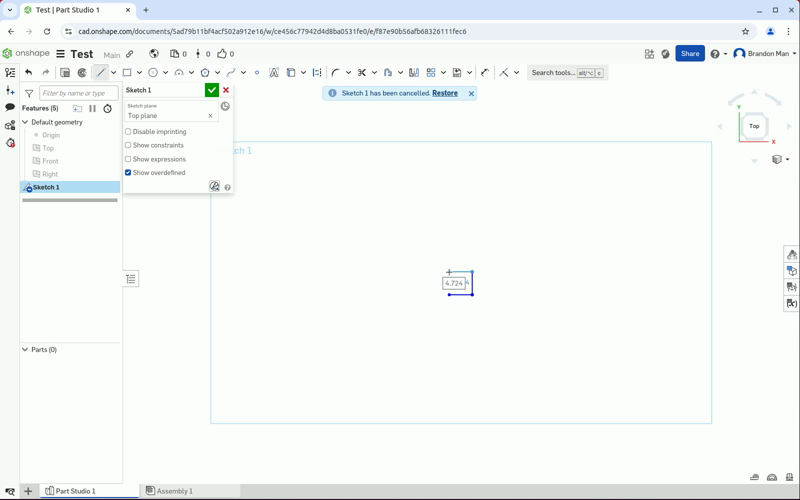
key_up(shift)
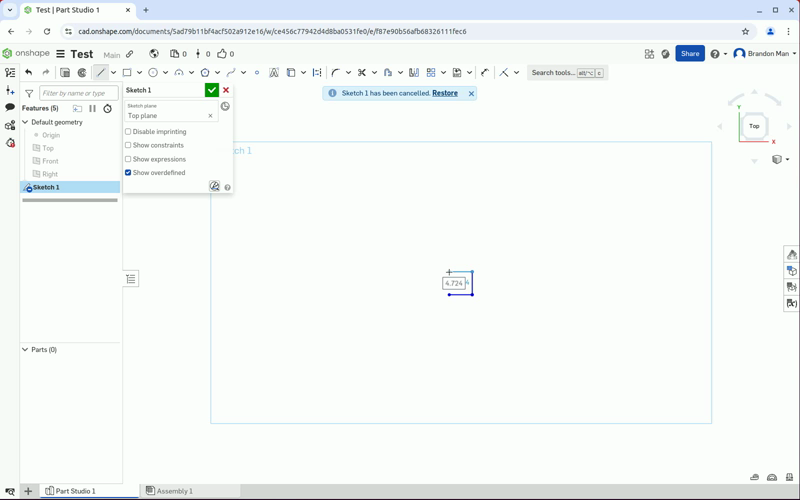
mouse_move(479, 271)
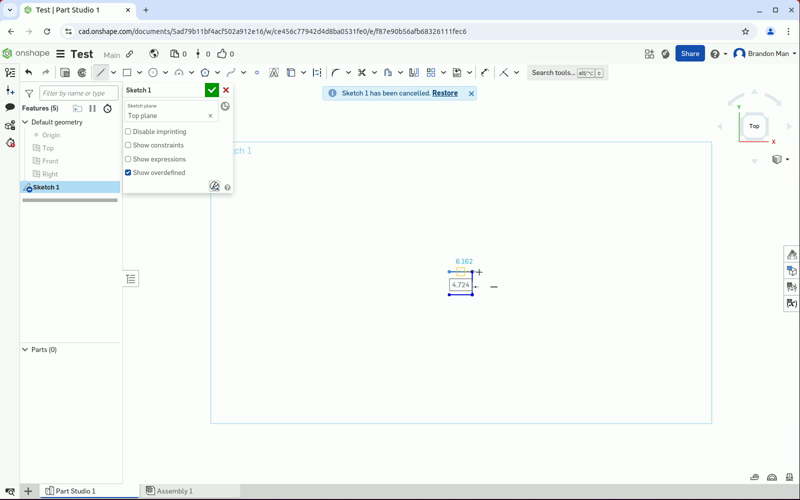
key_down(shift)
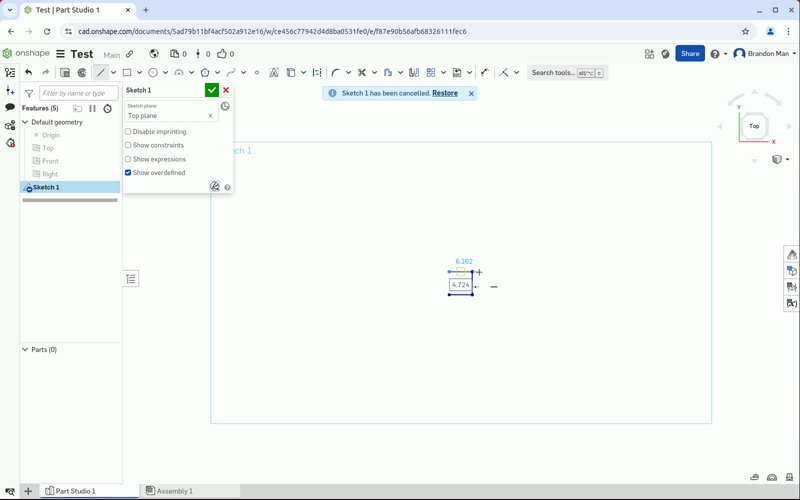
mouse_move(449, 294)
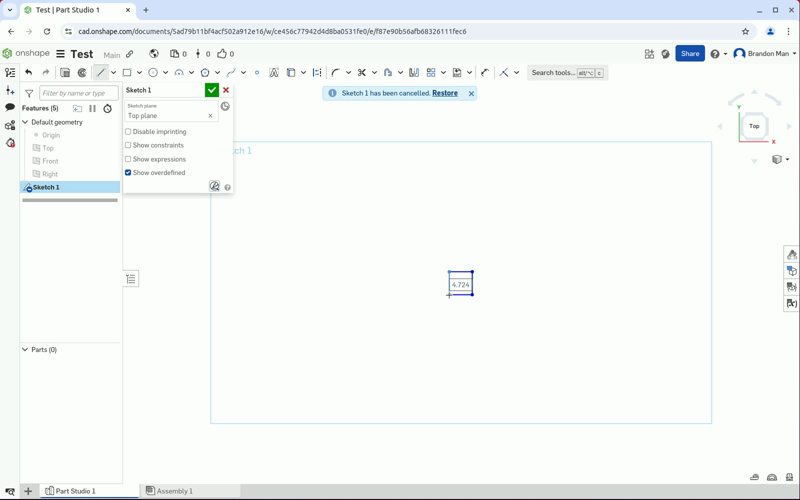
key_up(shift)
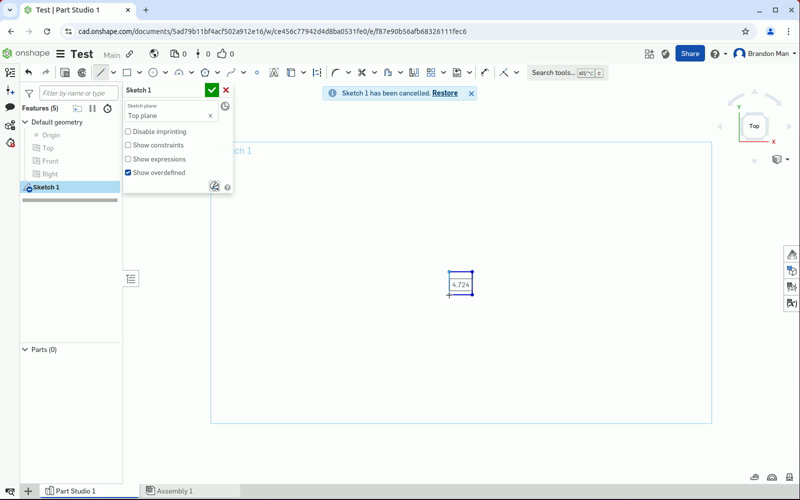
click(449, 294)
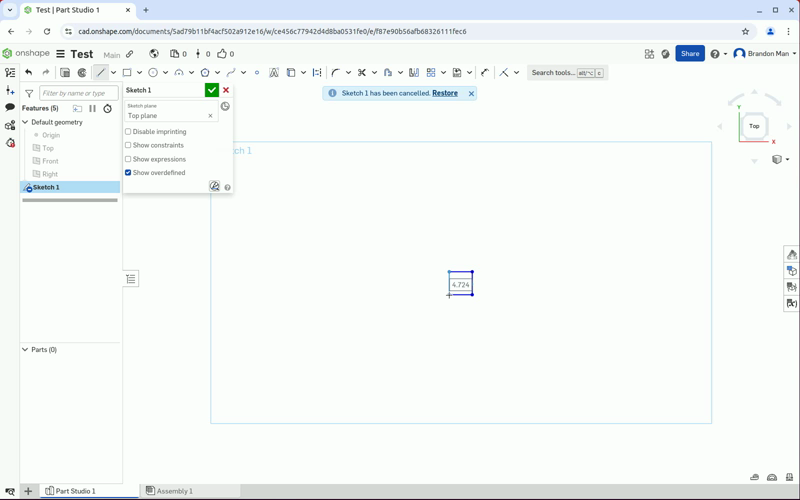
key(esc)
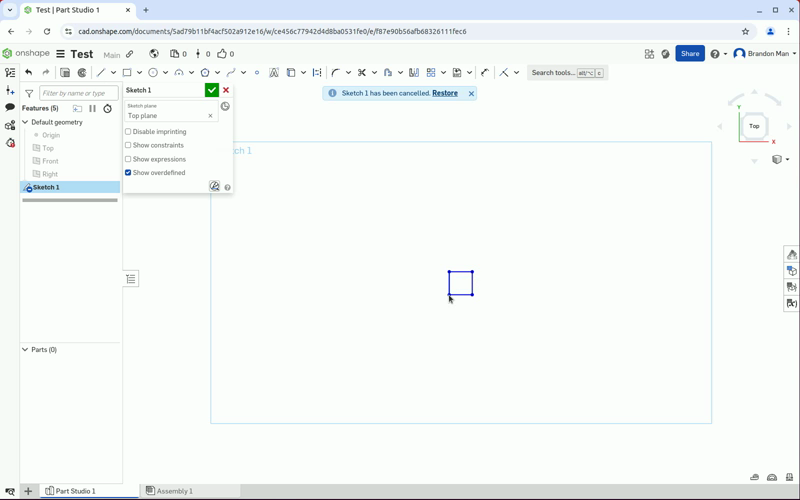
mouse_move(463, 287)
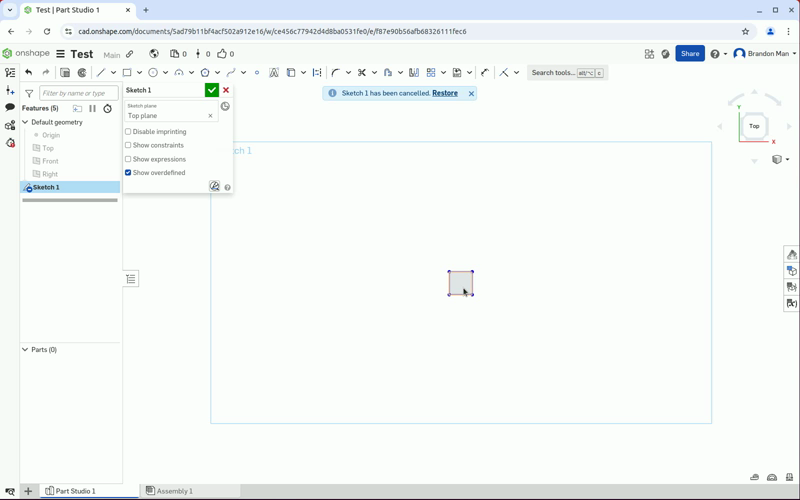
scroll(6)
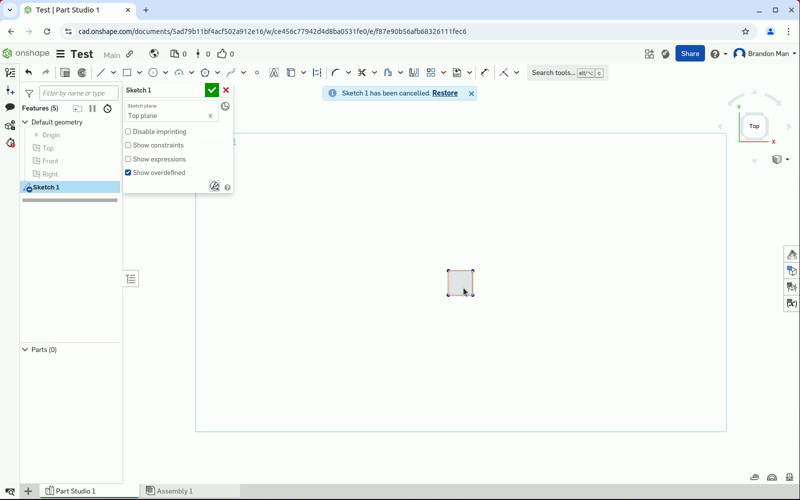
scroll(6)
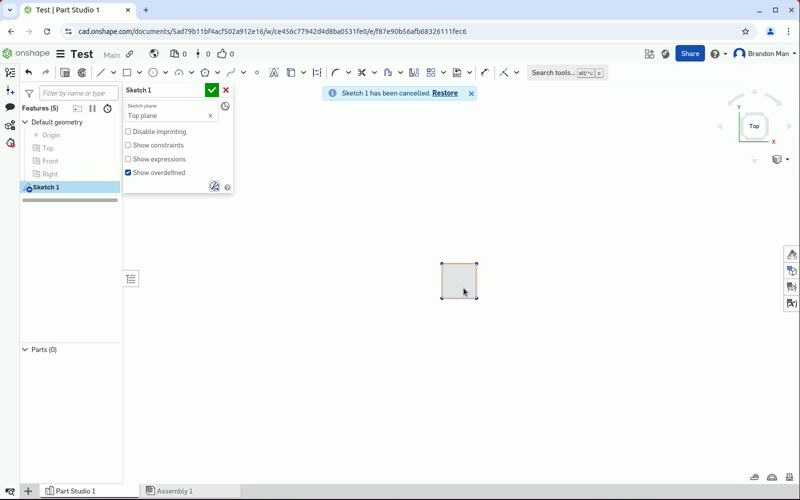
scroll(6)
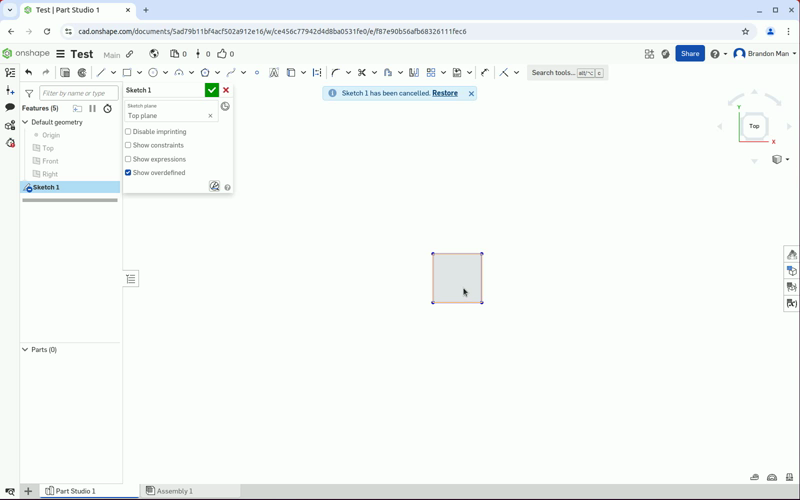
scroll(6)
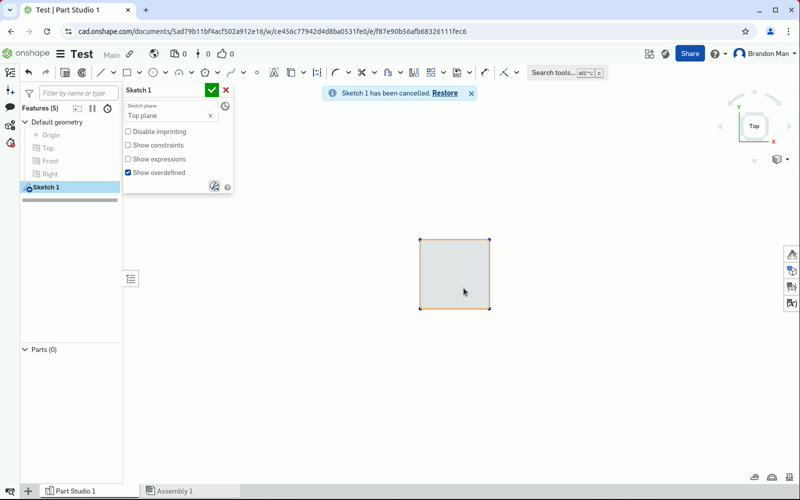
scroll(6)
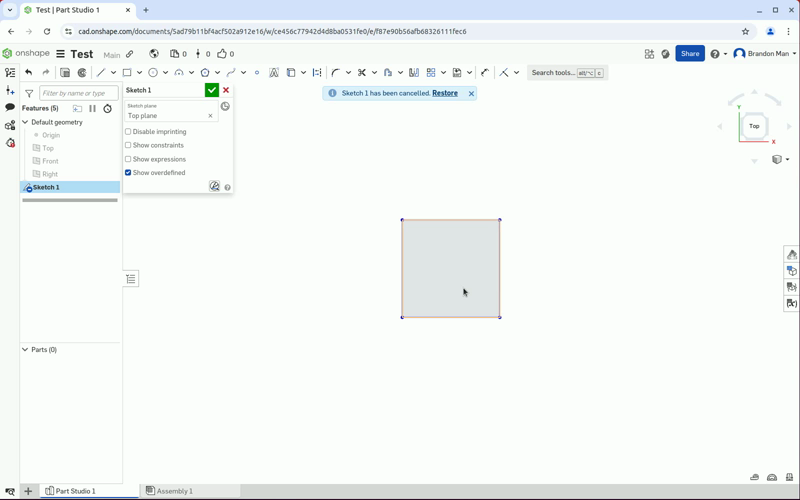
scroll(6)
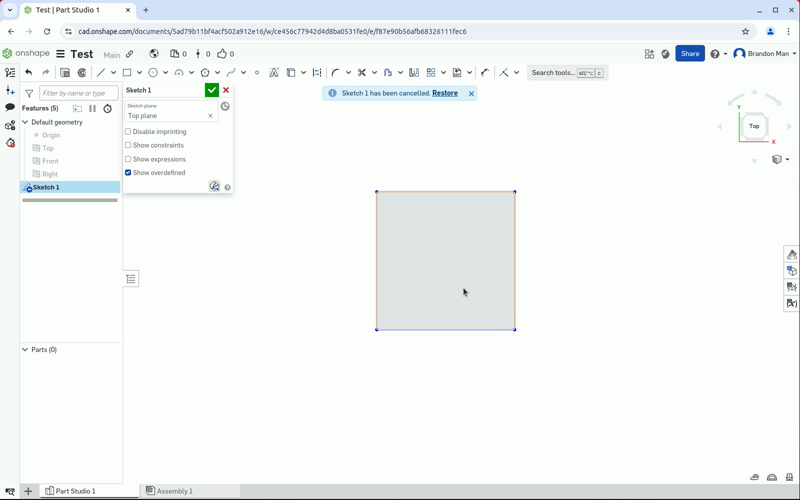
scroll(6)
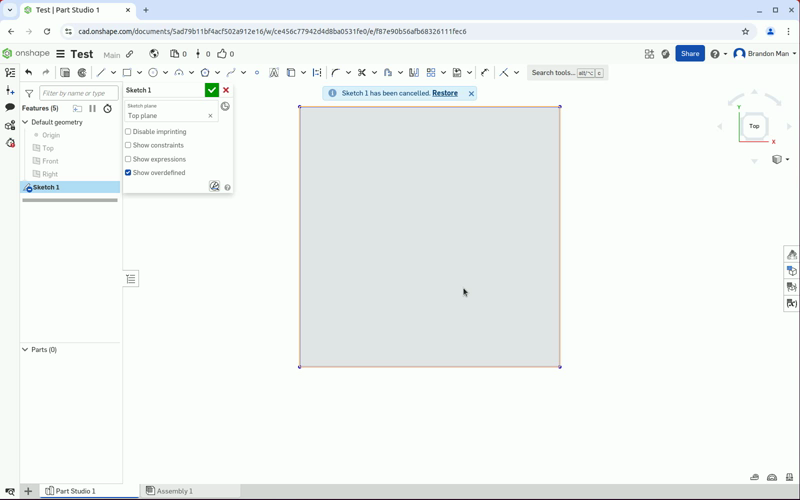
click(463, 287)
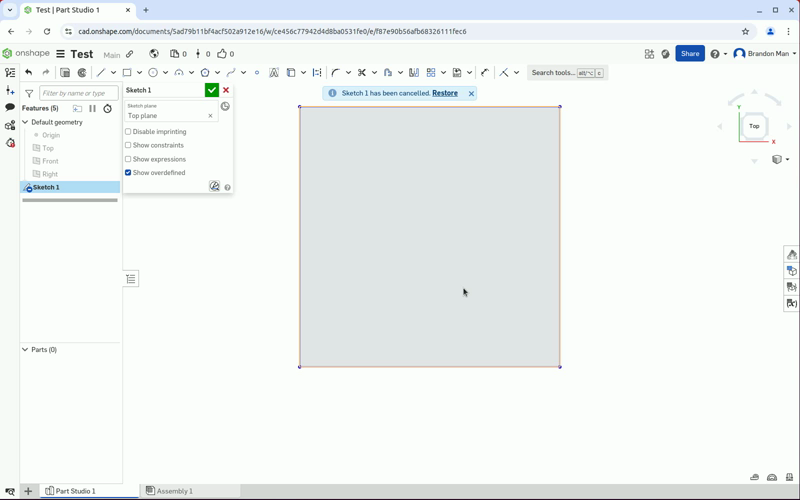
scroll(-6)
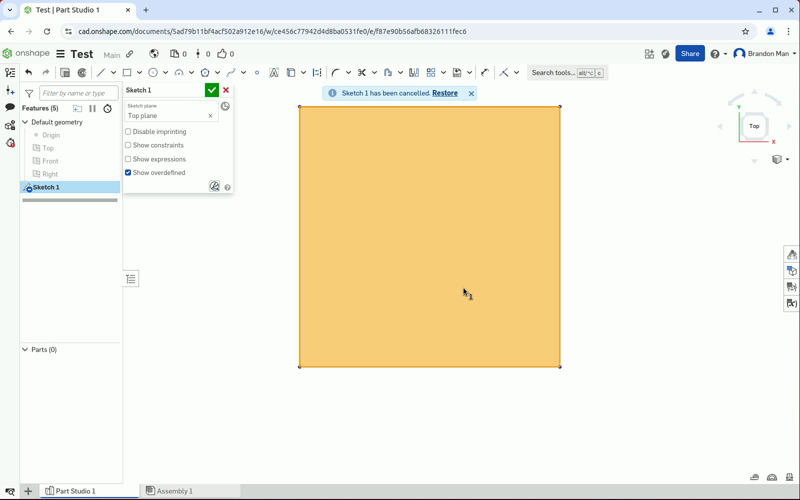
scroll(-6)
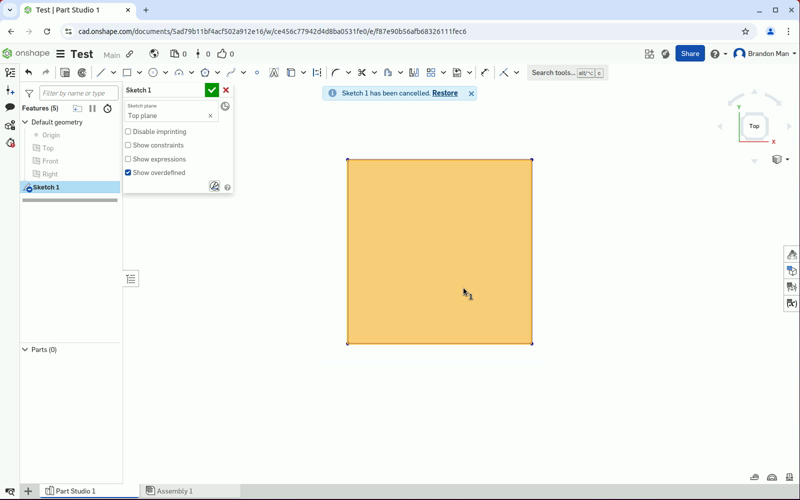
scroll(-6)
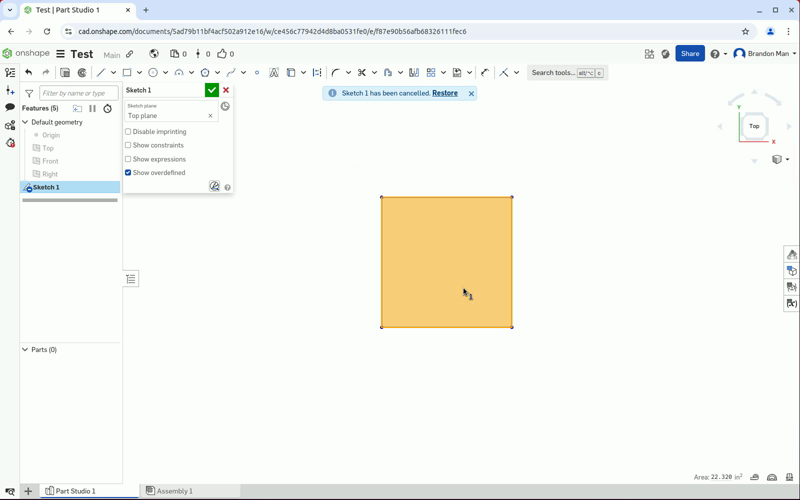
scroll(-6)
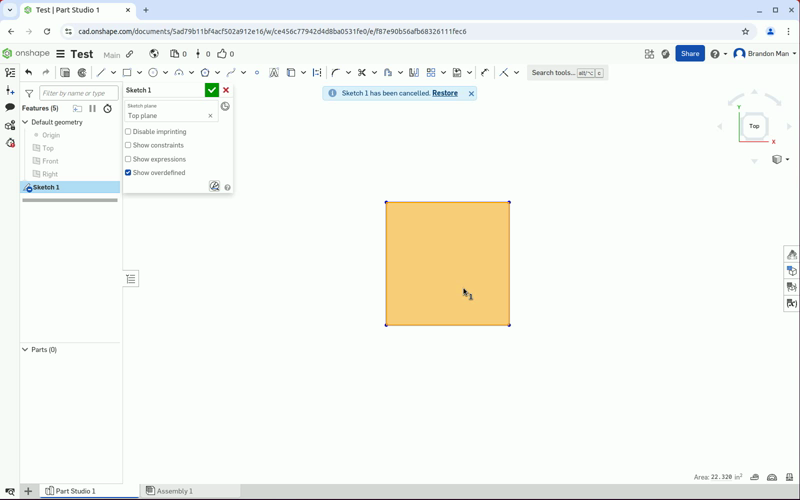
scroll(-6)
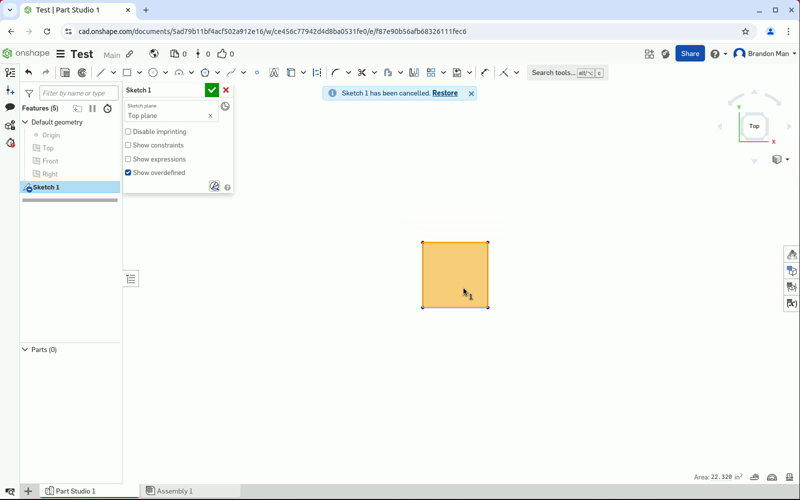
scroll(-6)
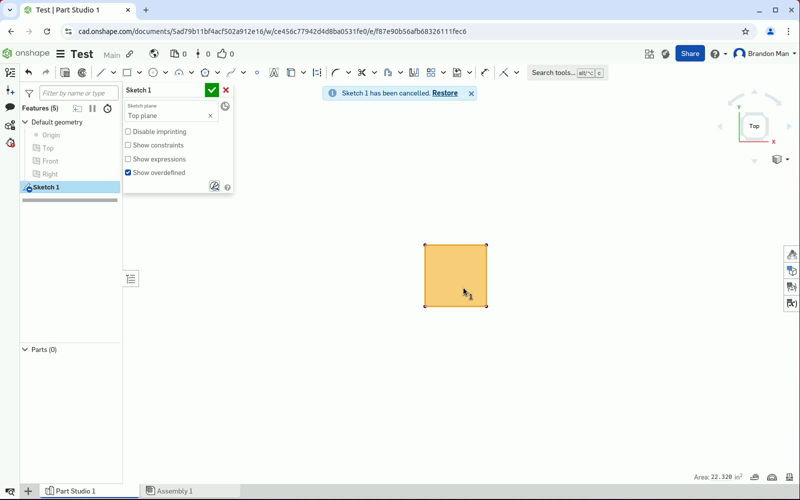
scroll(-6)
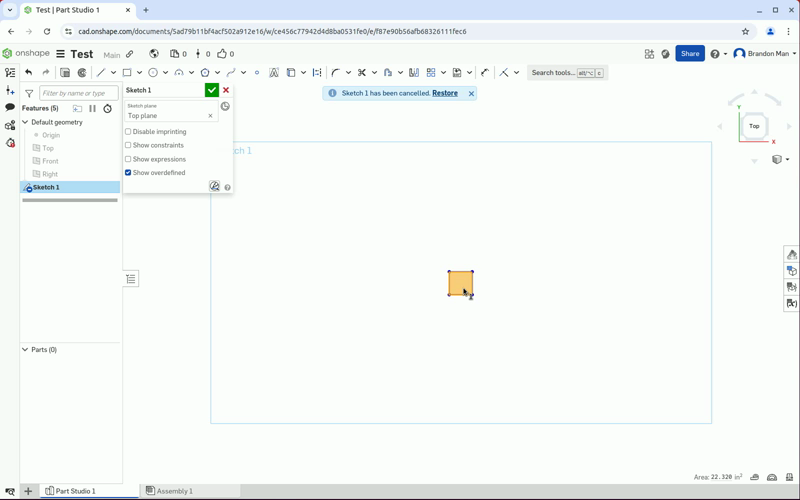
mouse_move(73, 352)
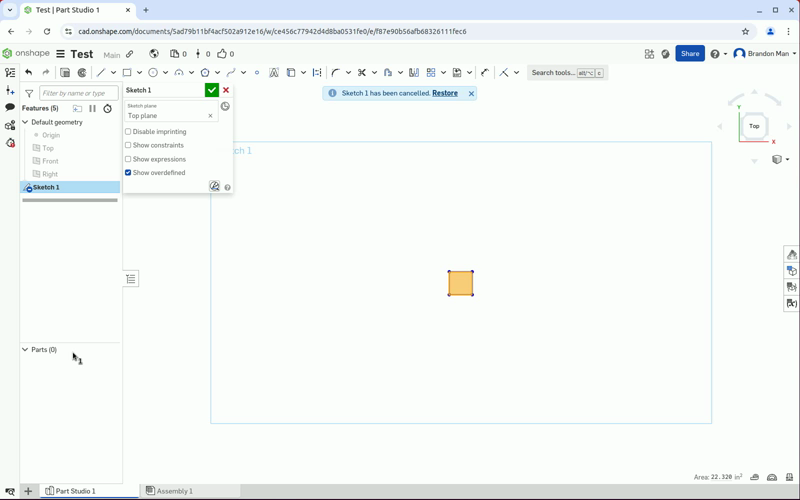
key(shift+y)
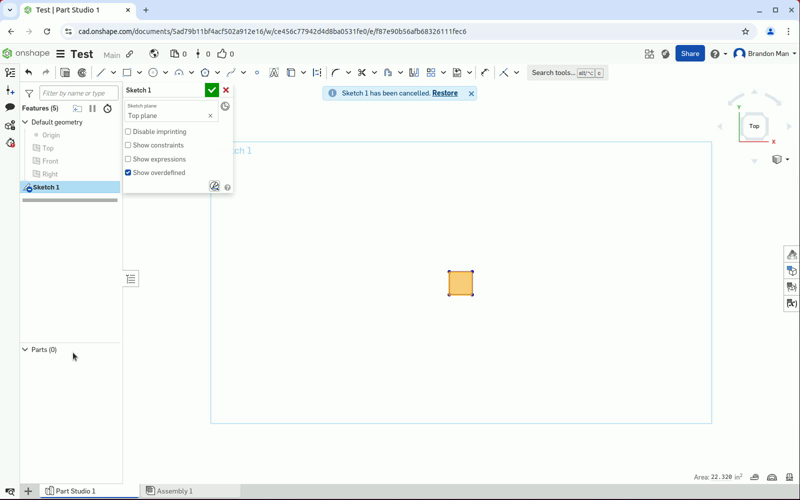
key(shift+e)
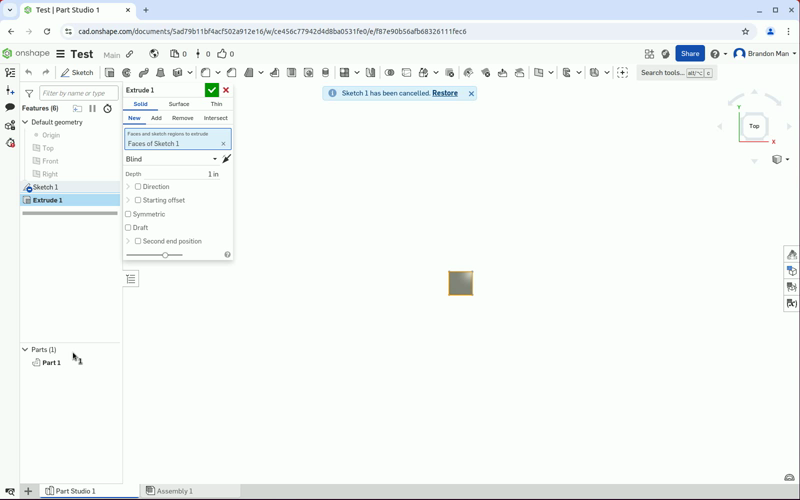
mouse_move(143, 106)
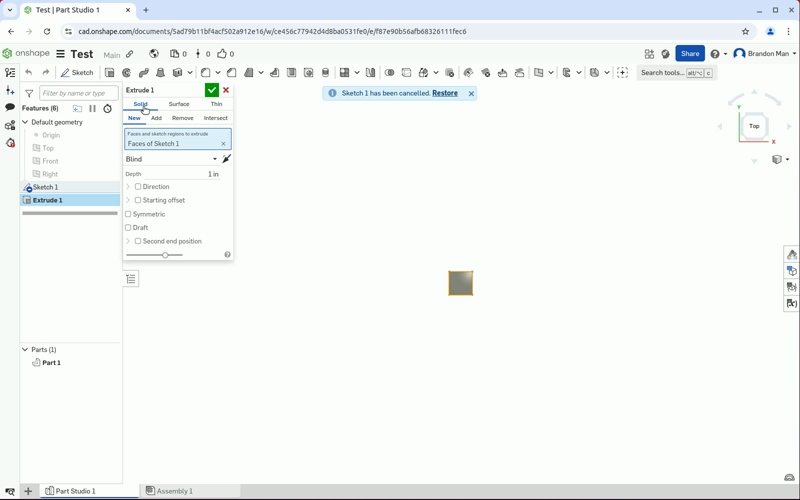
click(143, 106)
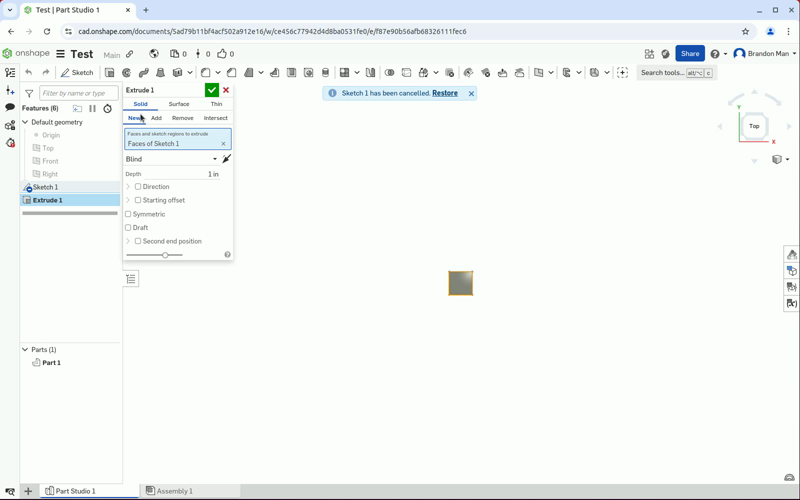
mouse_move(137, 120)
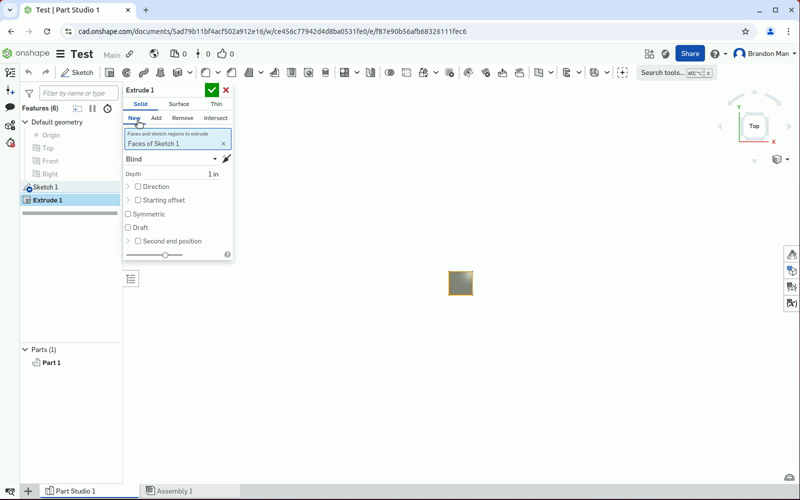
click(137, 120)
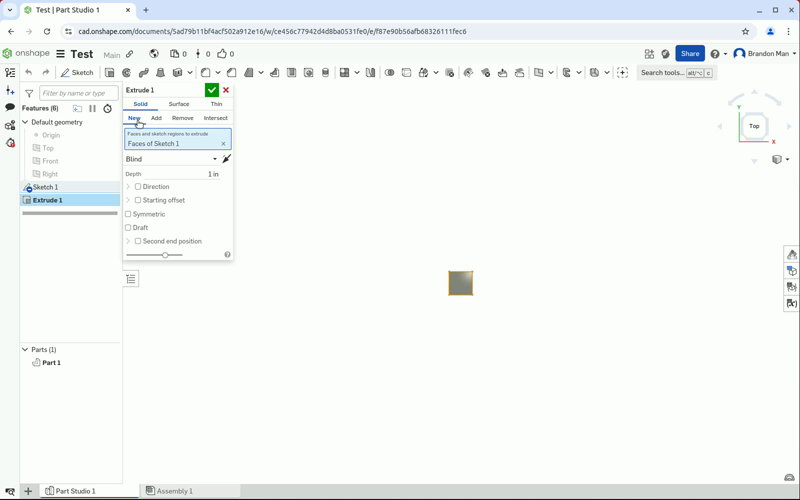
key(tab, 4)
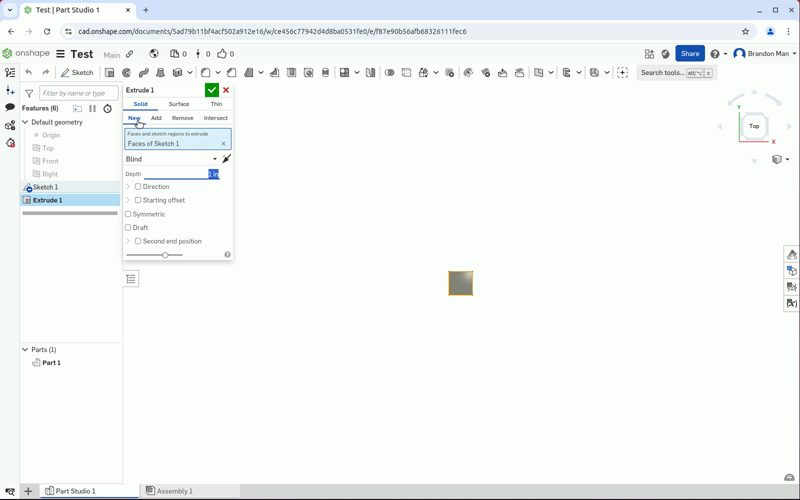
text(23.108)
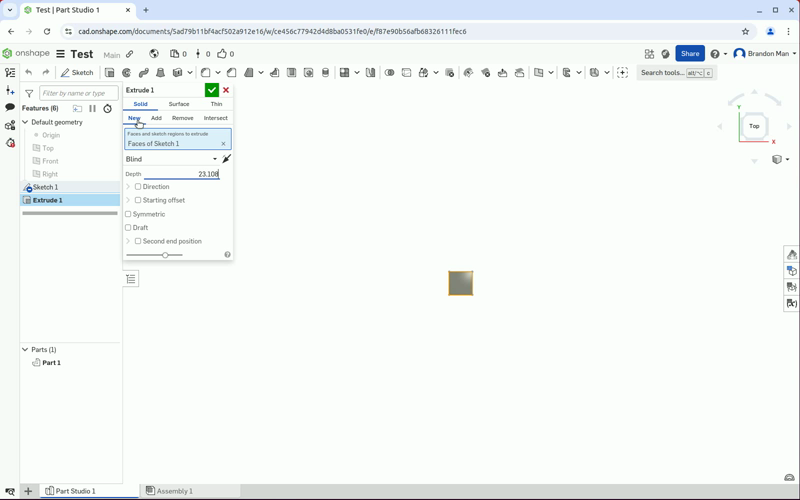
key(enter)
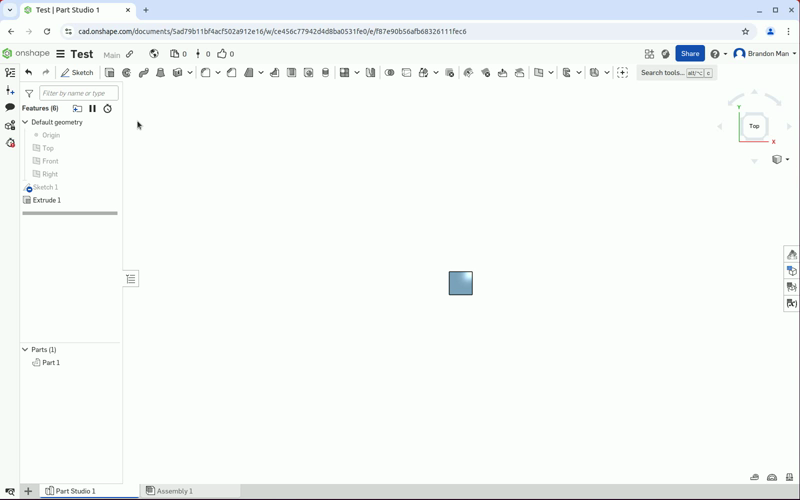
key(shift+h)
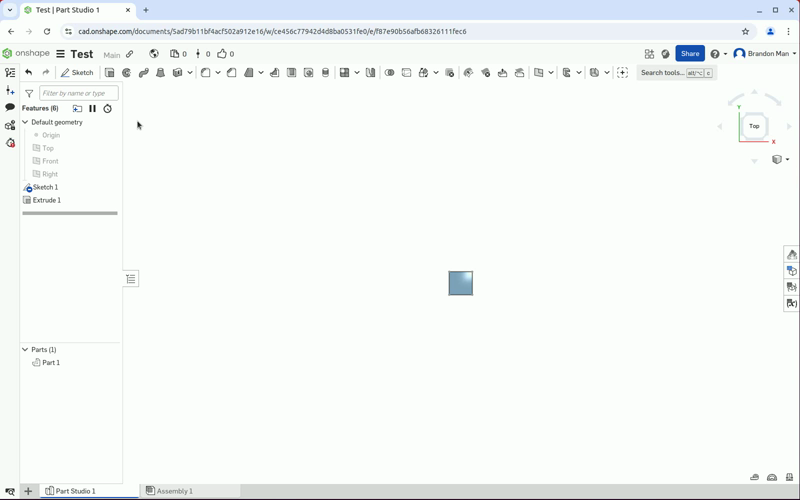
key(shift+h)
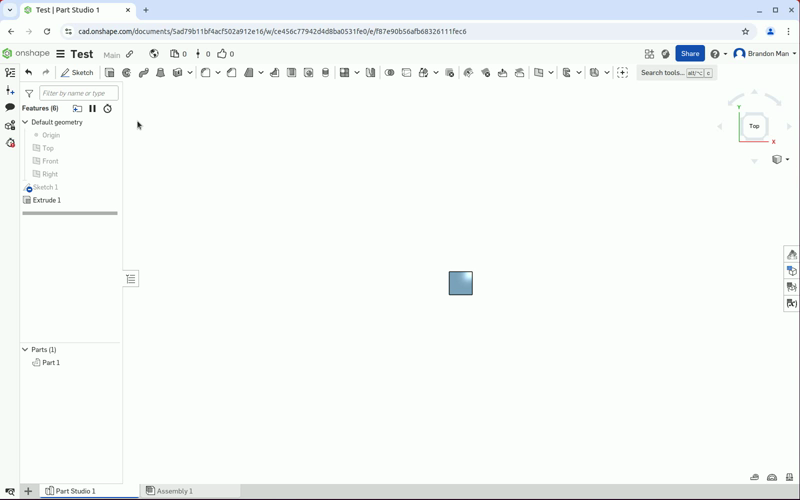
mouse_move(73, 189)
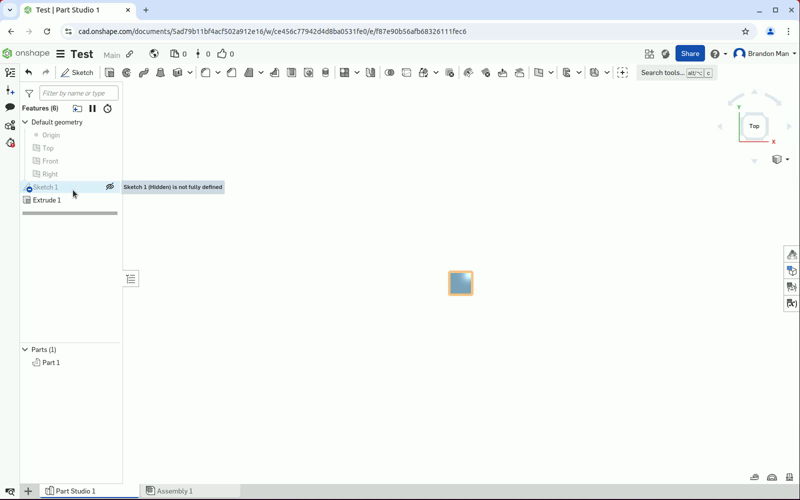
click(73, 189)
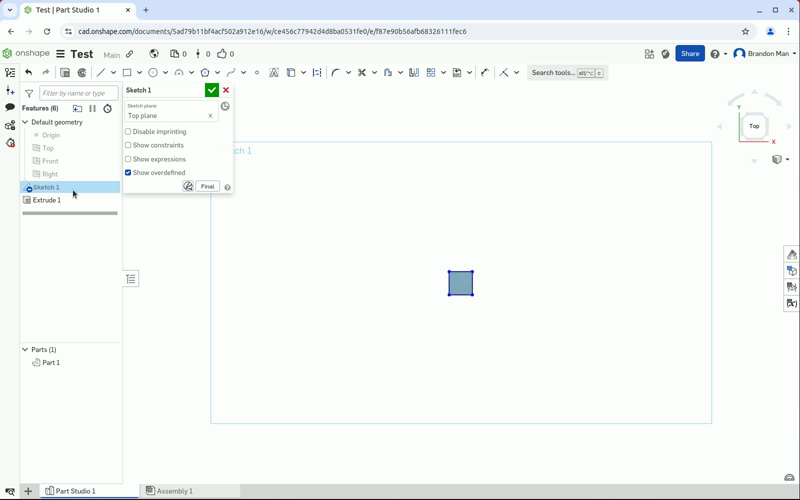
mouse_move(229, 92)
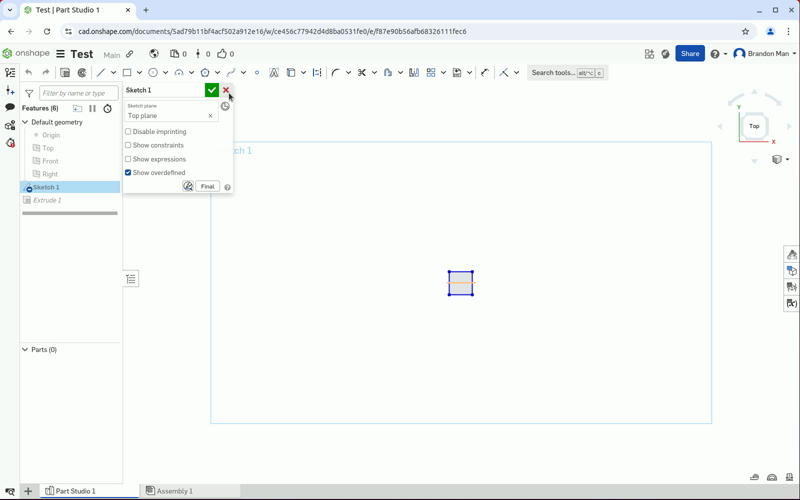
click(229, 92)
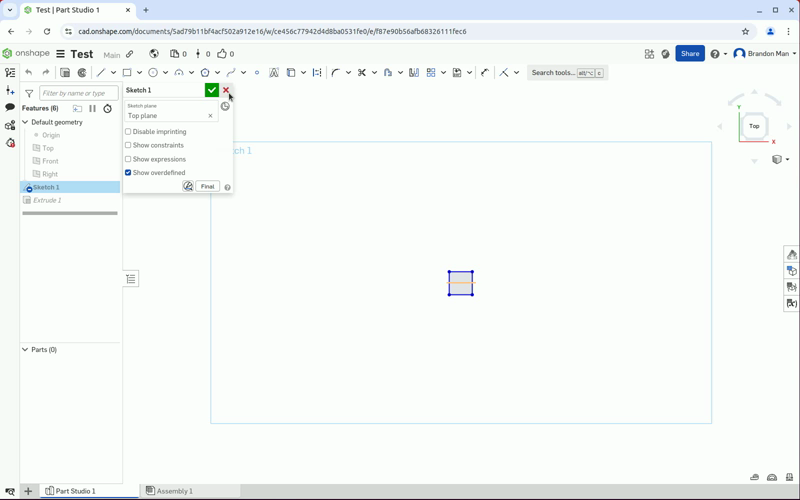
key(shift+s)
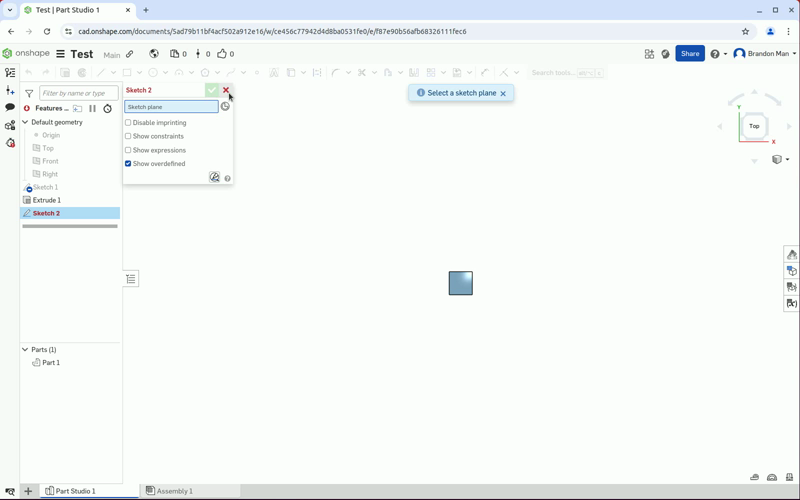
mouse_move(73, 150)
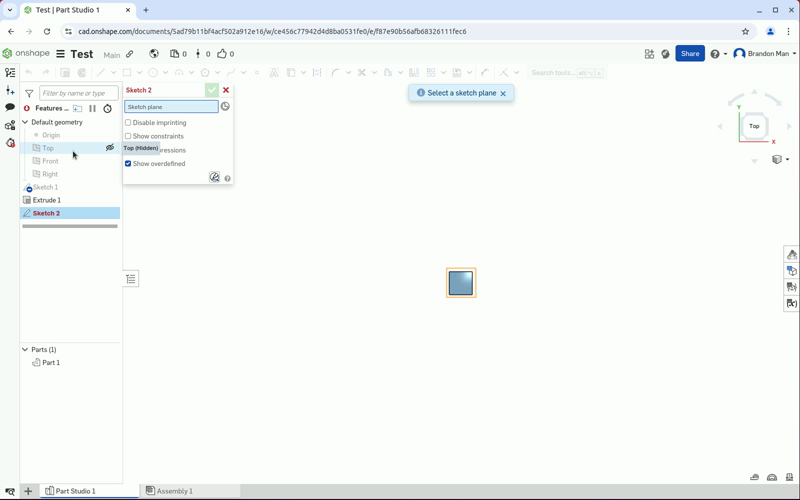
click(73, 150)
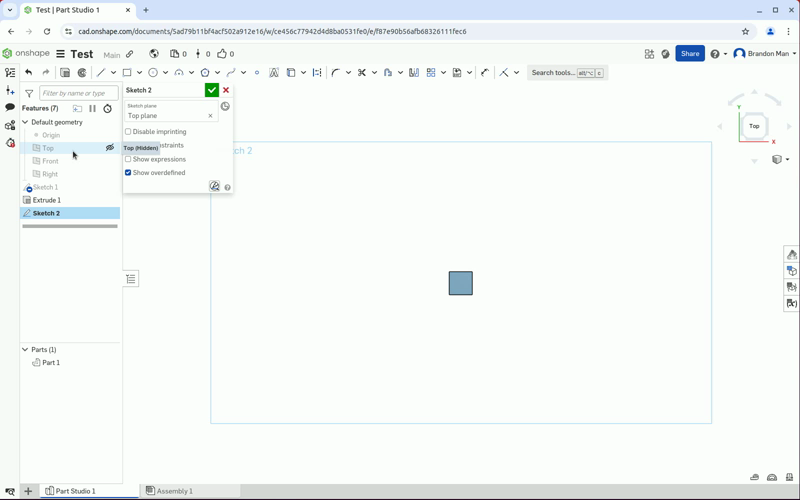
mouse_move(73, 352)
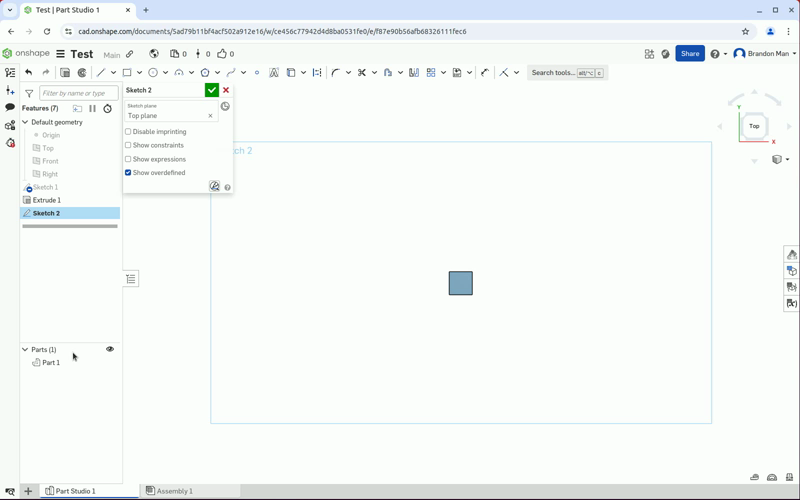
key(y)
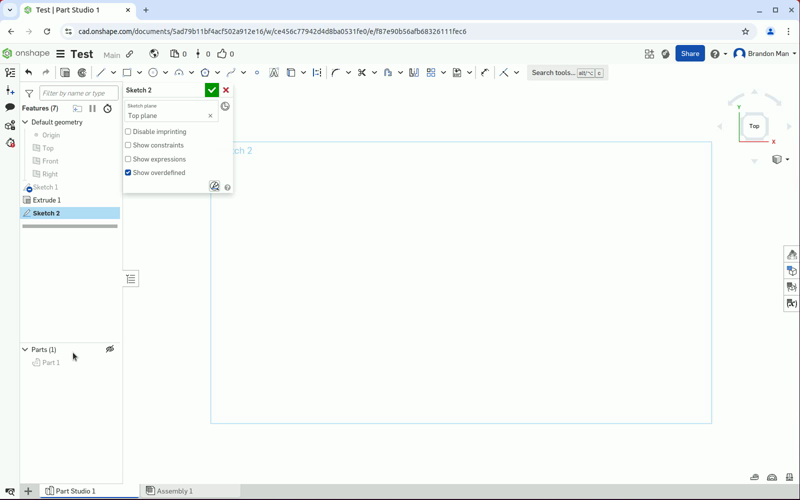
key(c)
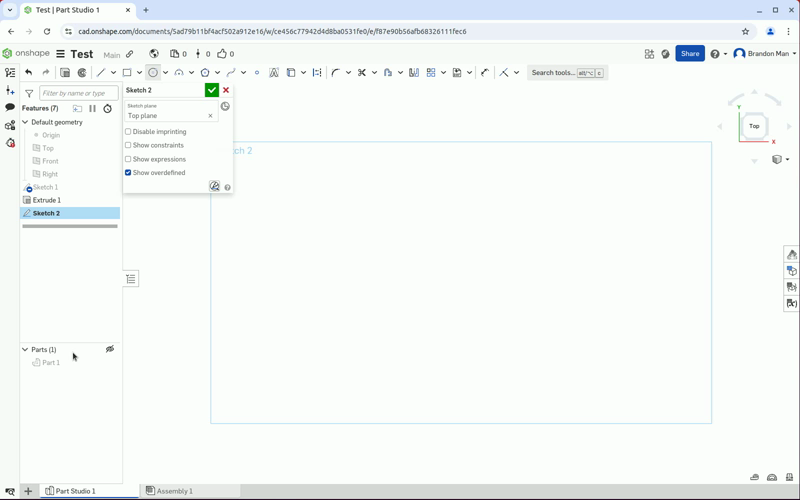
key_down(shift)
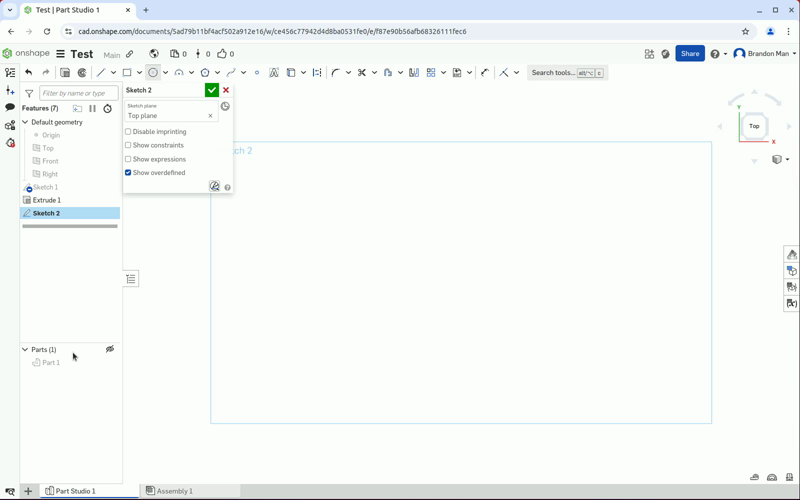
mouse_move(461, 282)
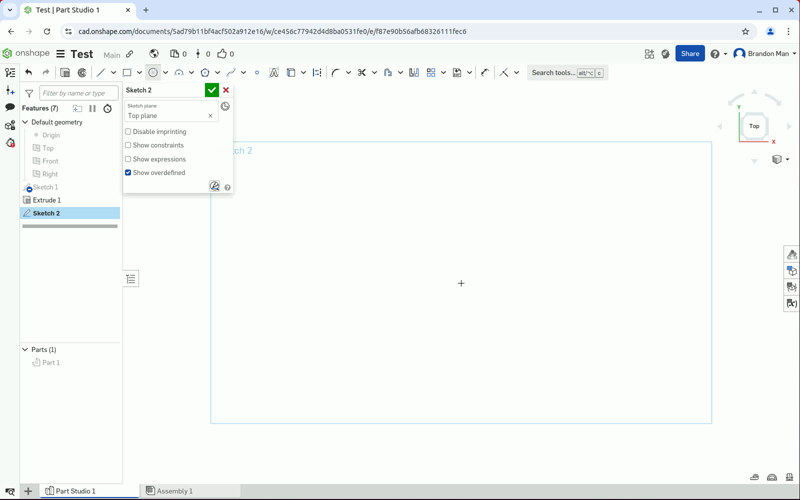
click(461, 282)
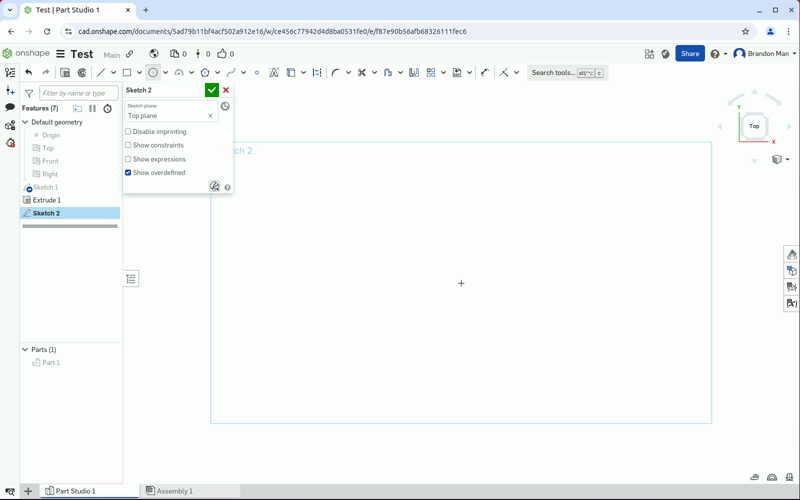
key_up(shift)
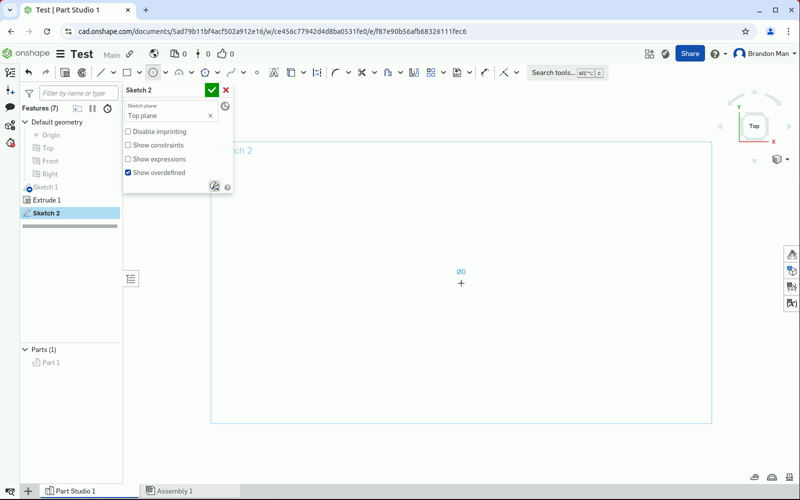
mouse_move(512, 282)
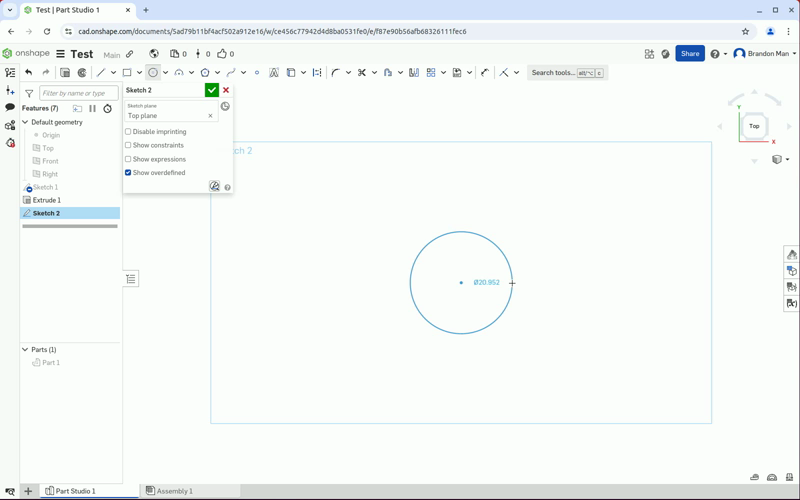
click(512, 282)
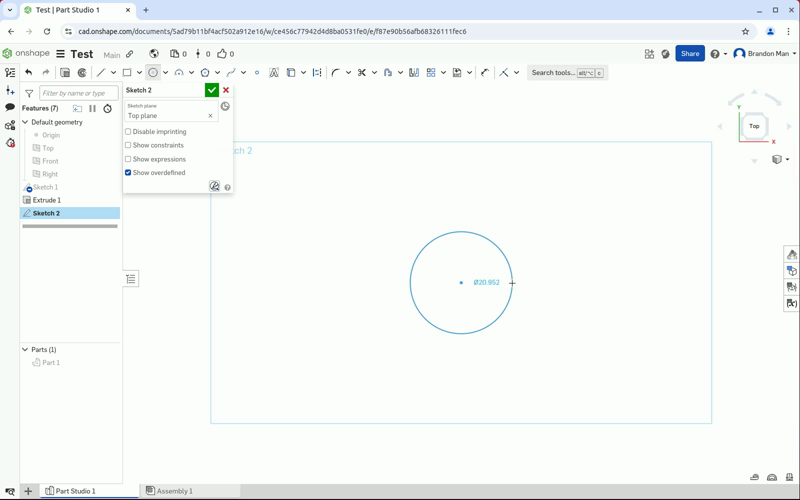
key(esc)
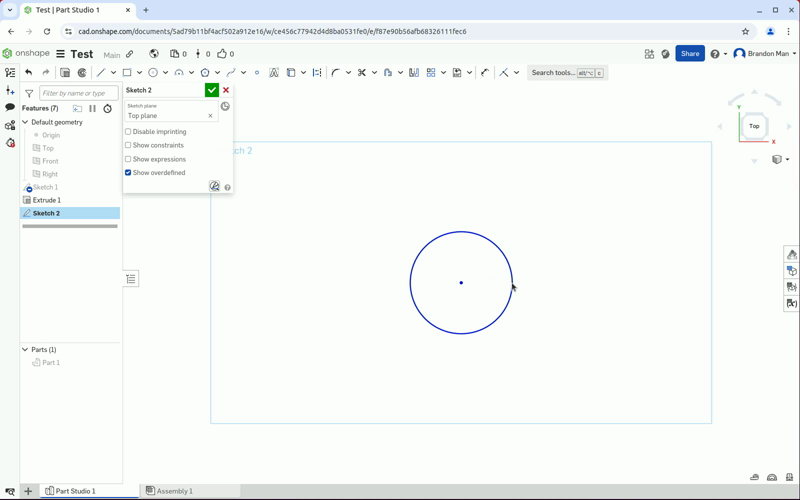
key(l)
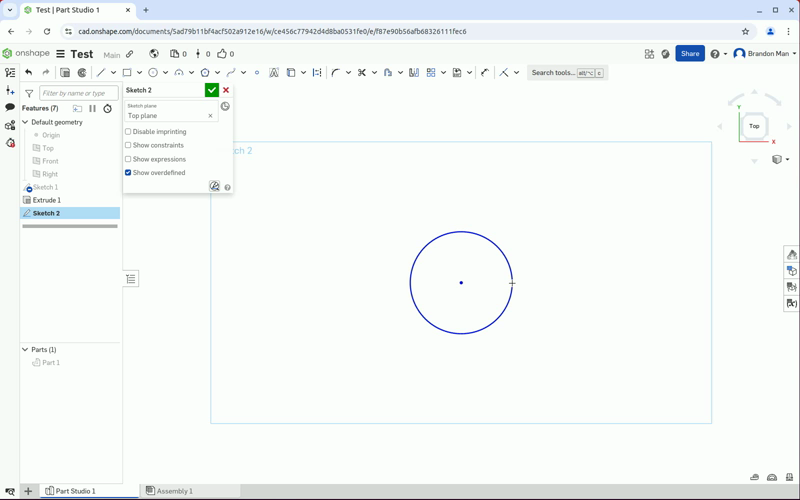
key_down(shift)
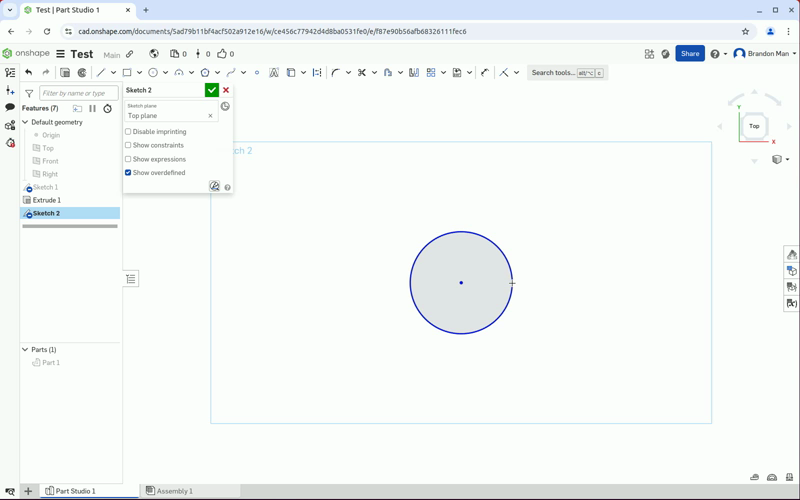
mouse_move(449, 294)
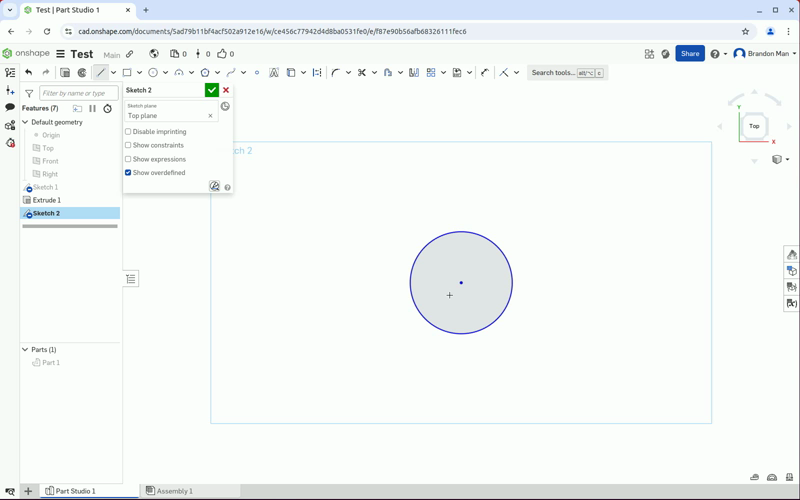
click(449, 294)
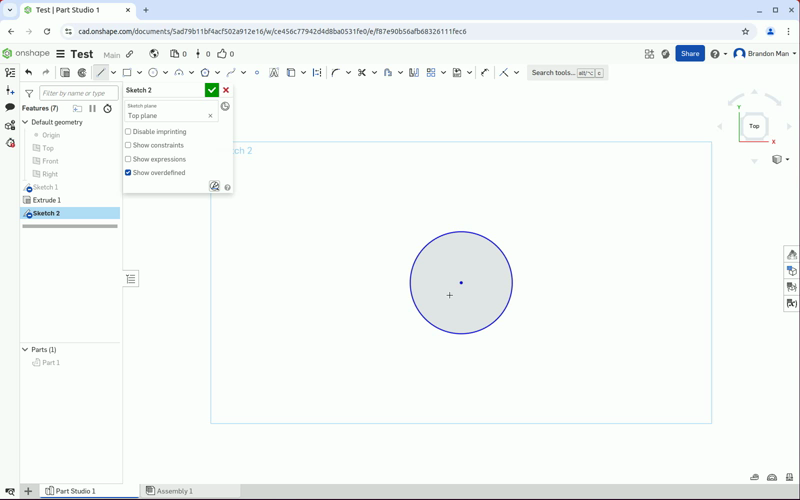
key_up(shift)
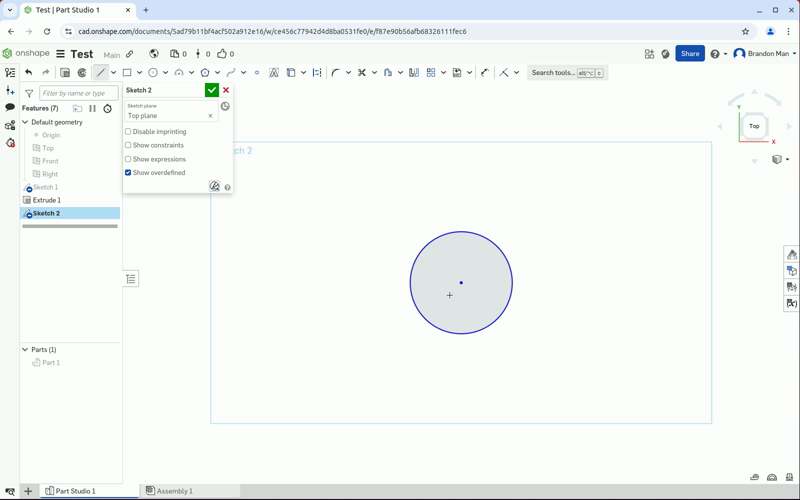
key_down(shift)
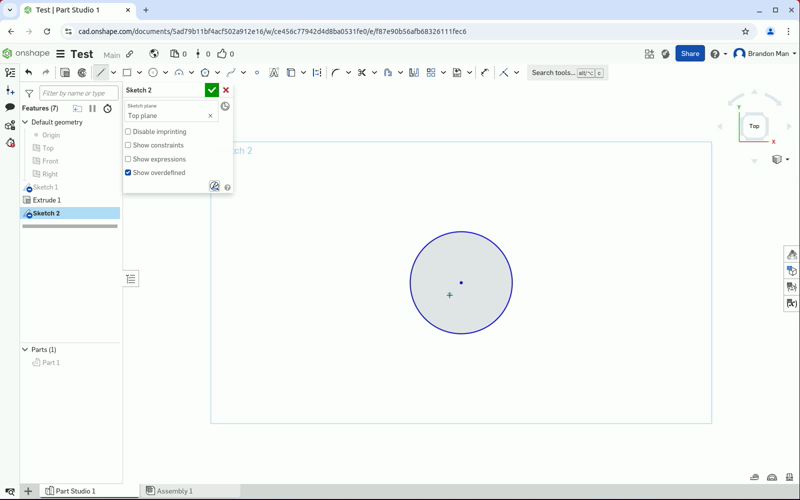
mouse_move(479, 294)
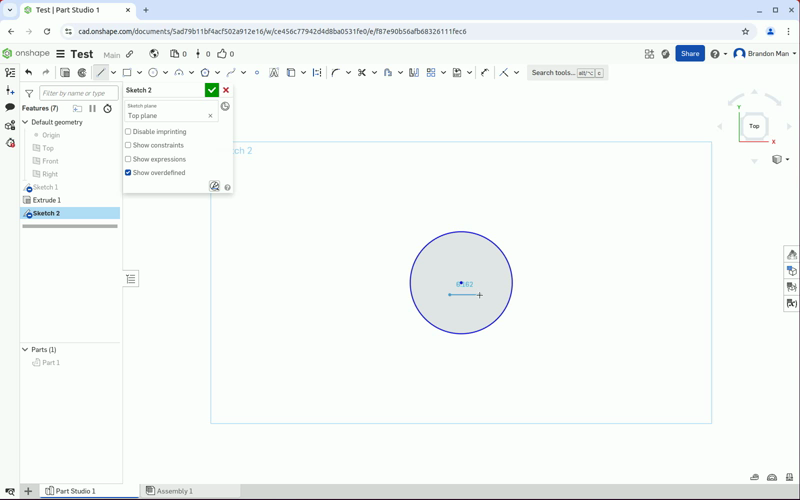
mouse_move(471, 294)
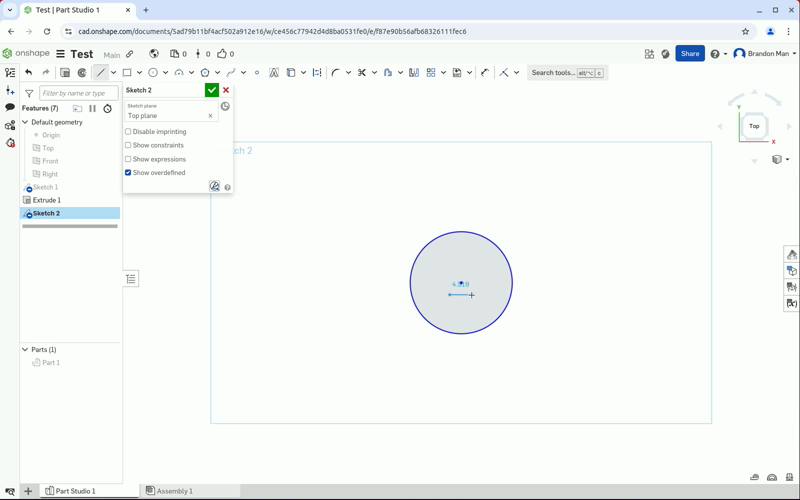
click(471, 294)
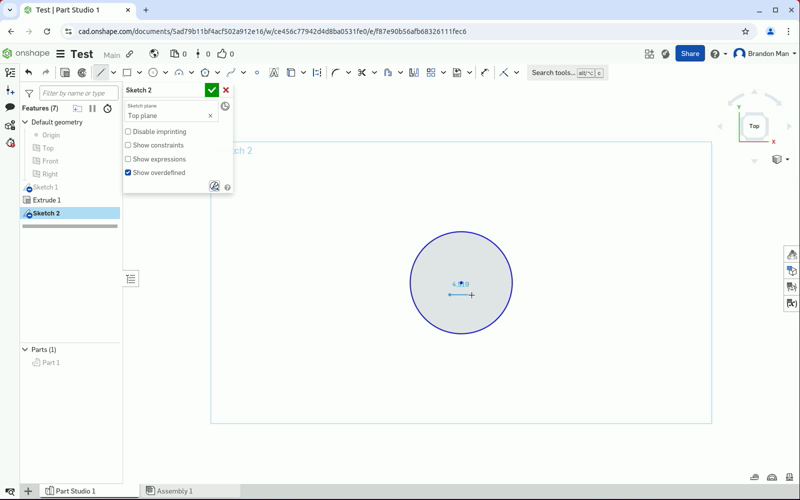
key_up(shift)
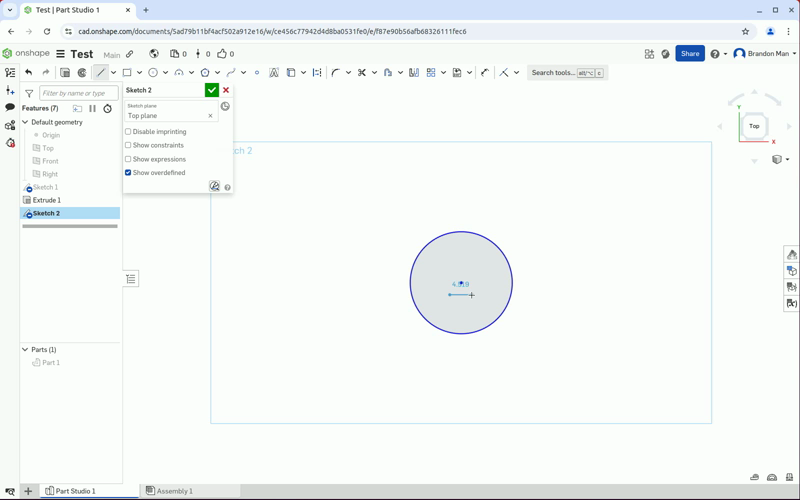
key_down(shift)
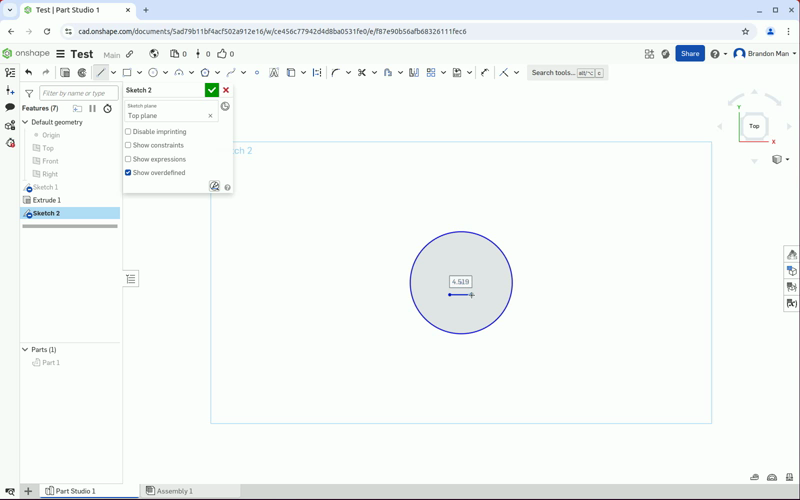
mouse_move(501, 294)
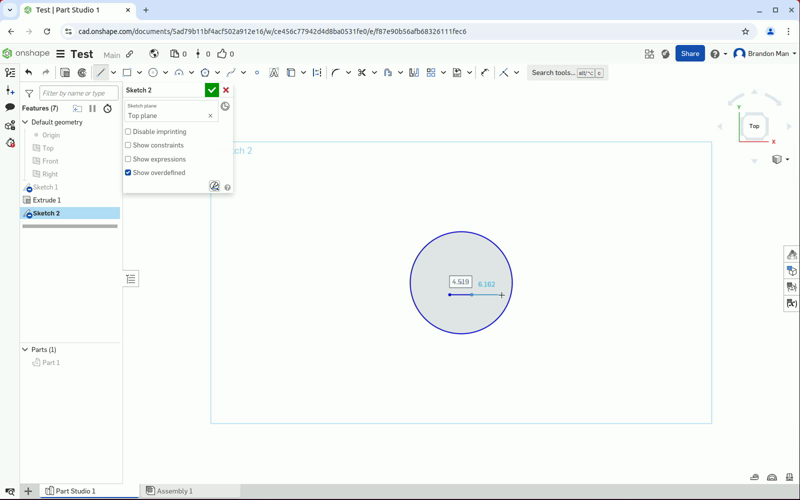
mouse_move(471, 271)
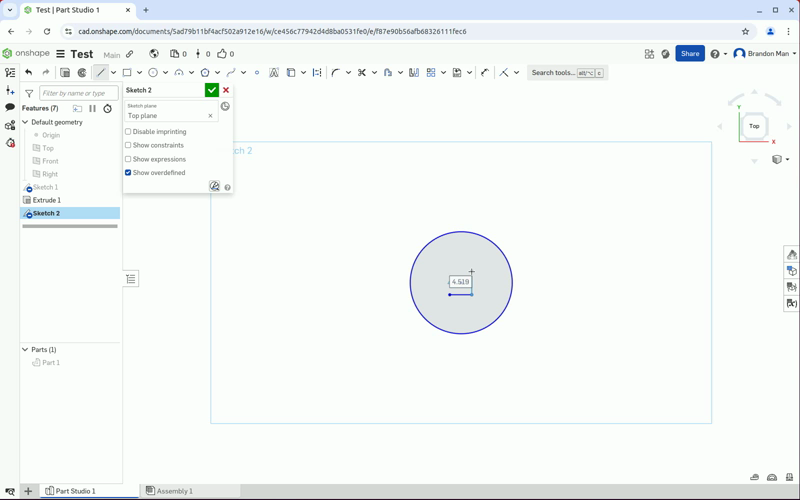
click(471, 271)
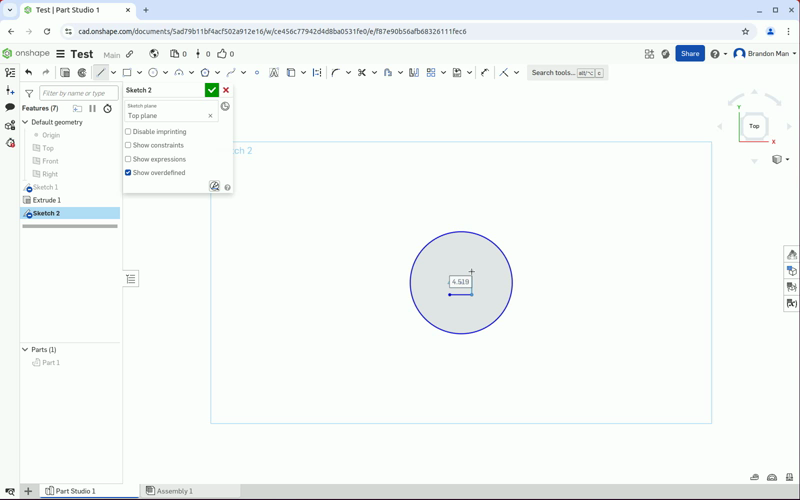
key_up(shift)
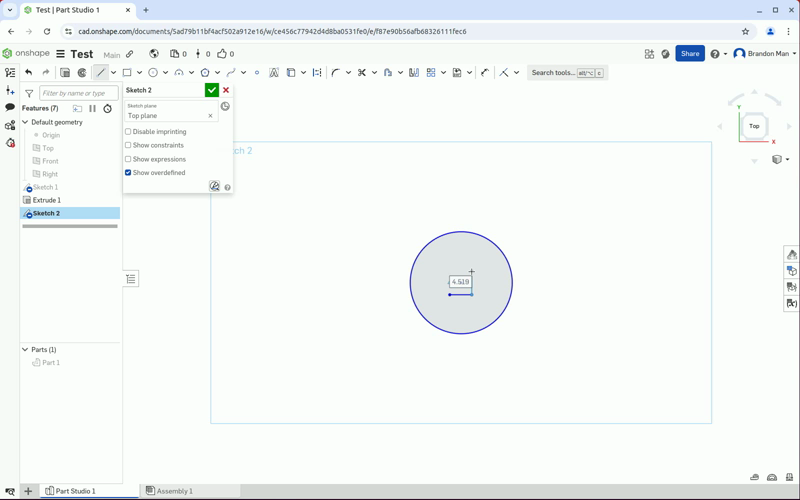
key_down(shift)
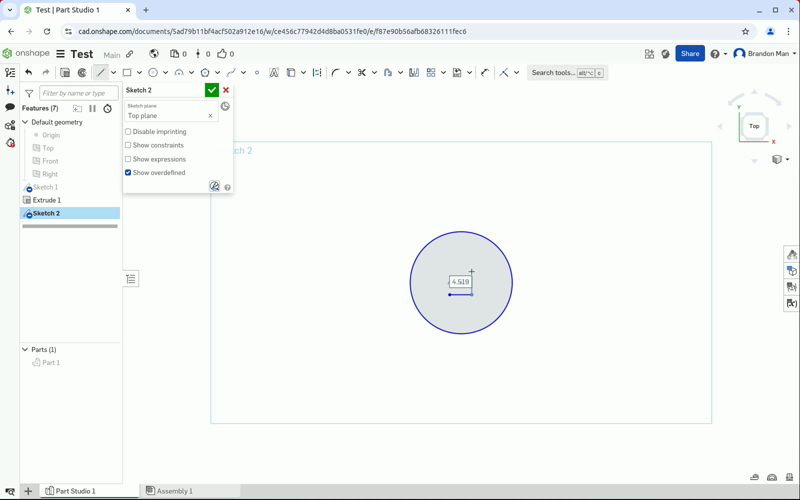
mouse_move(501, 271)
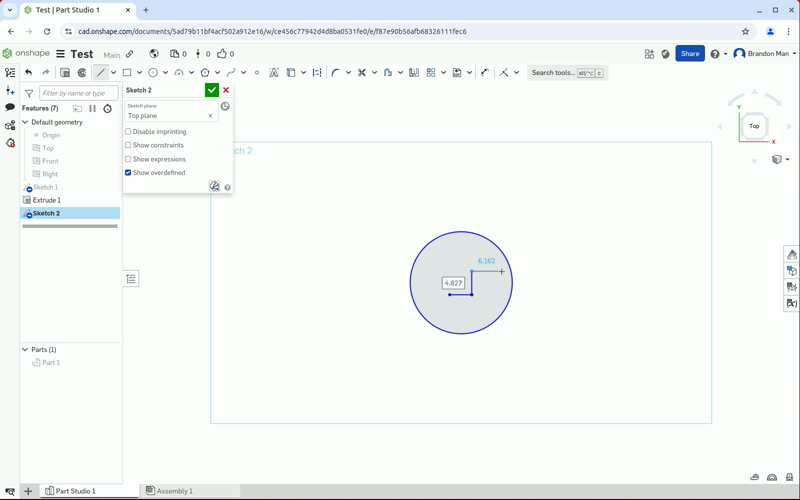
mouse_move(449, 271)
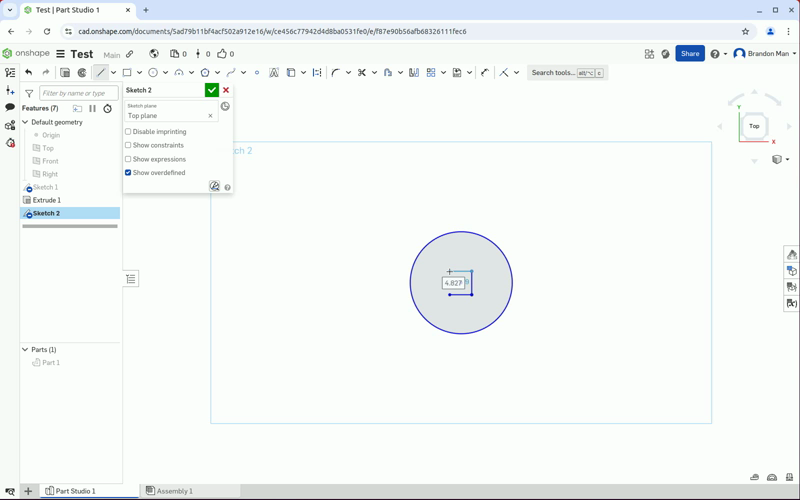
click(449, 271)
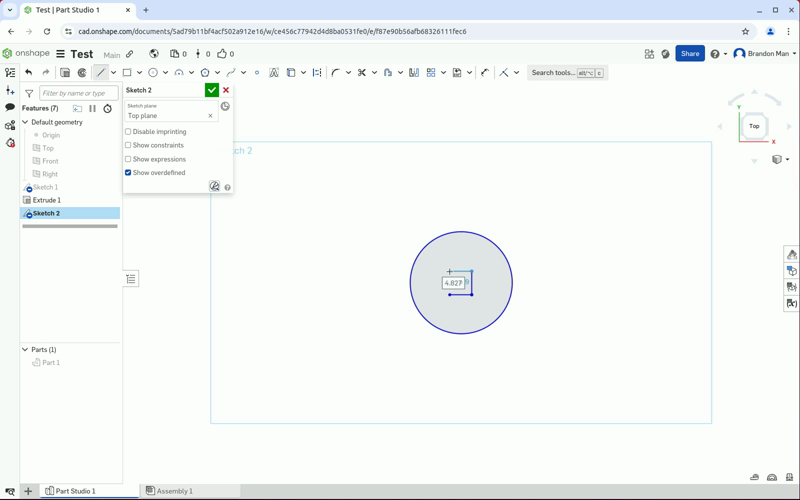
key_up(shift)
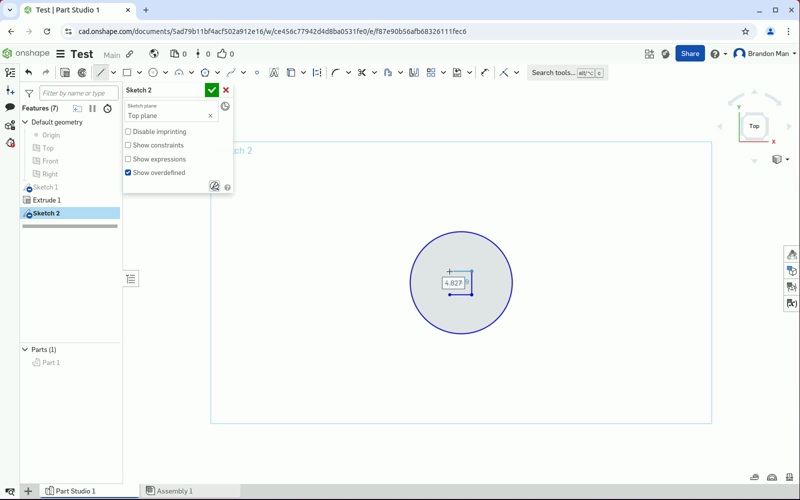
mouse_move(479, 271)
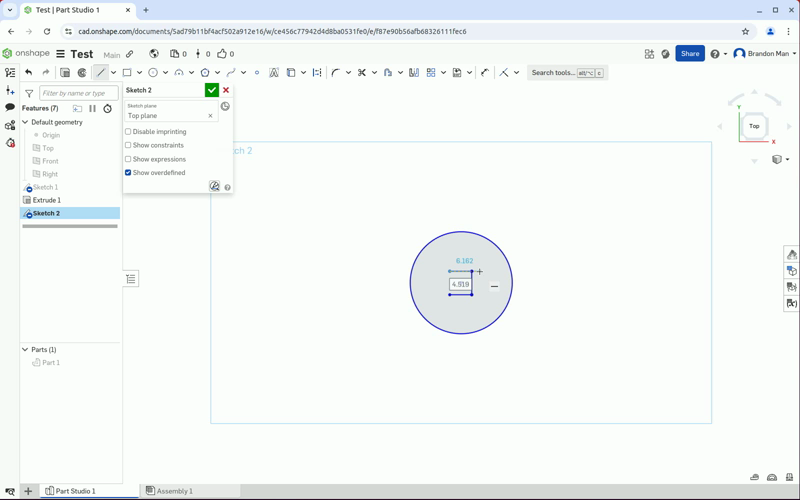
key_down(shift)
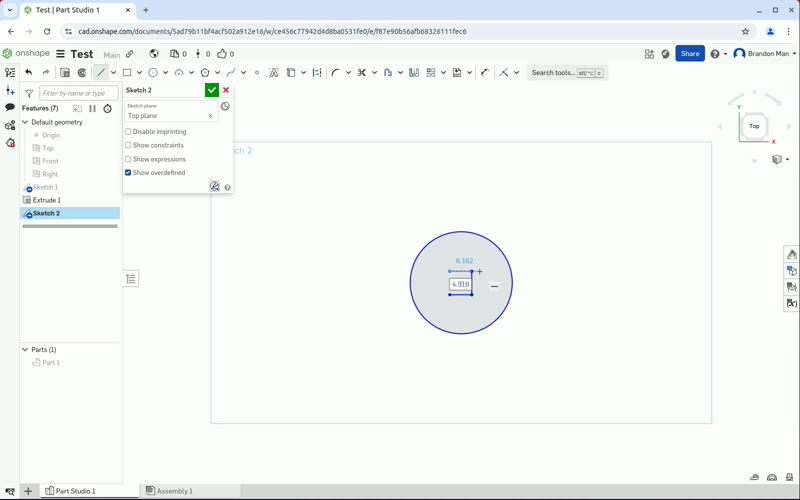
mouse_move(449, 294)
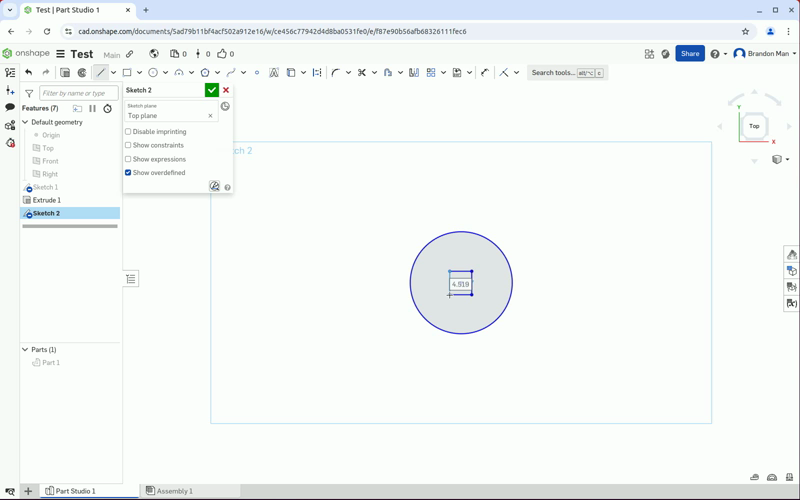
key_up(shift)
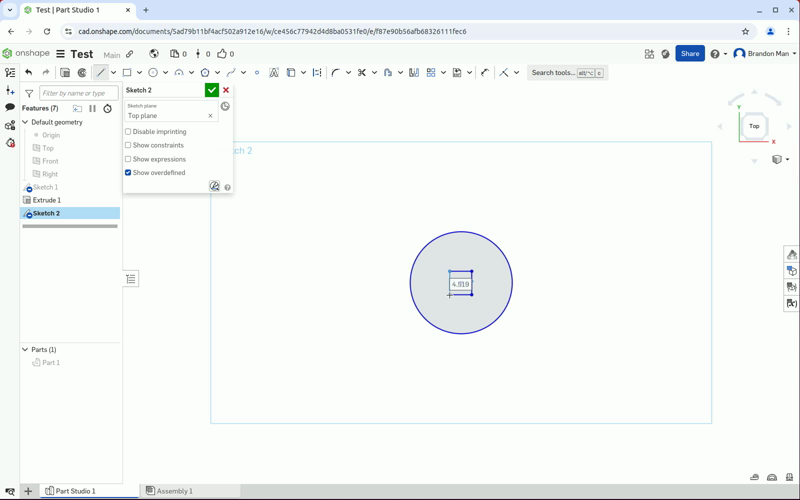
click(449, 294)
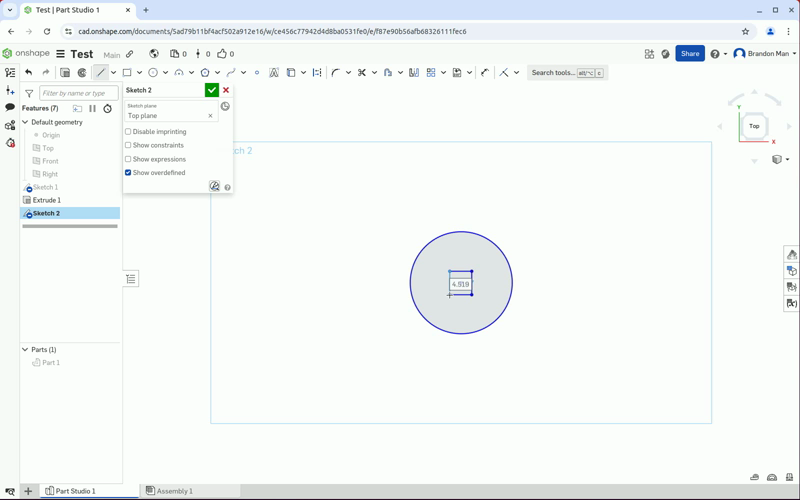
key(esc)
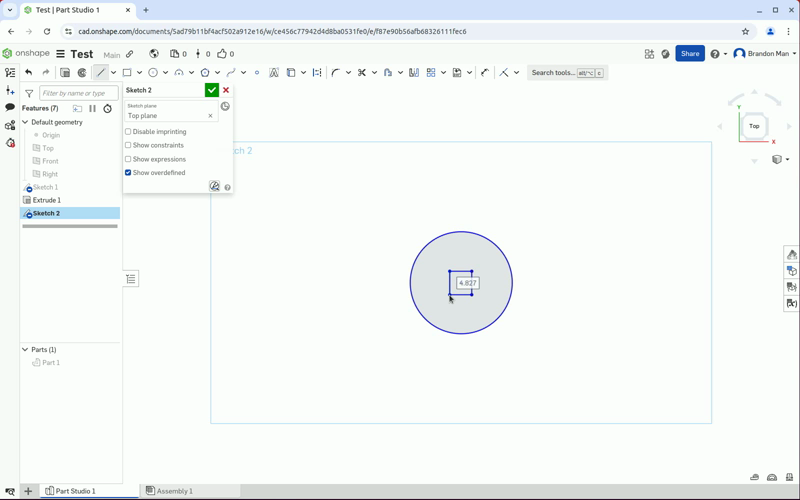
mouse_move(431, 251)
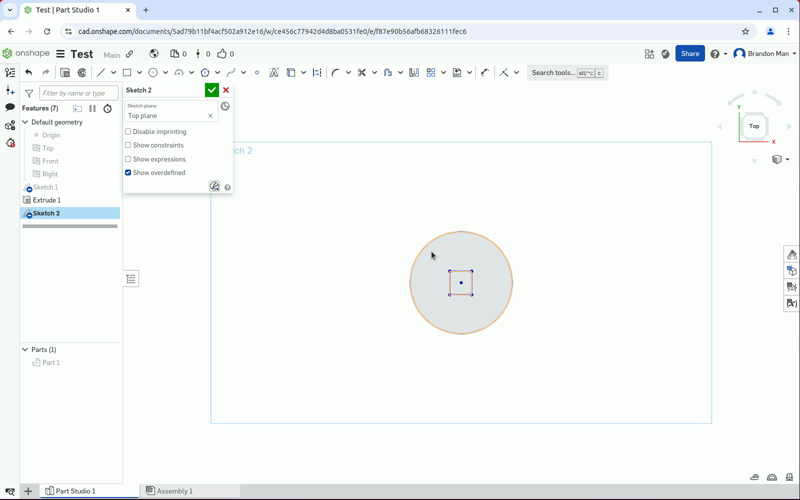
click(431, 251)
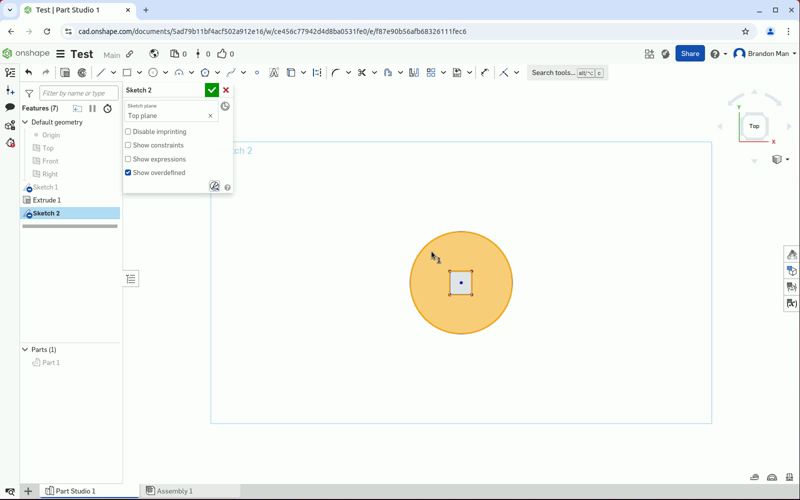
mouse_move(73, 352)
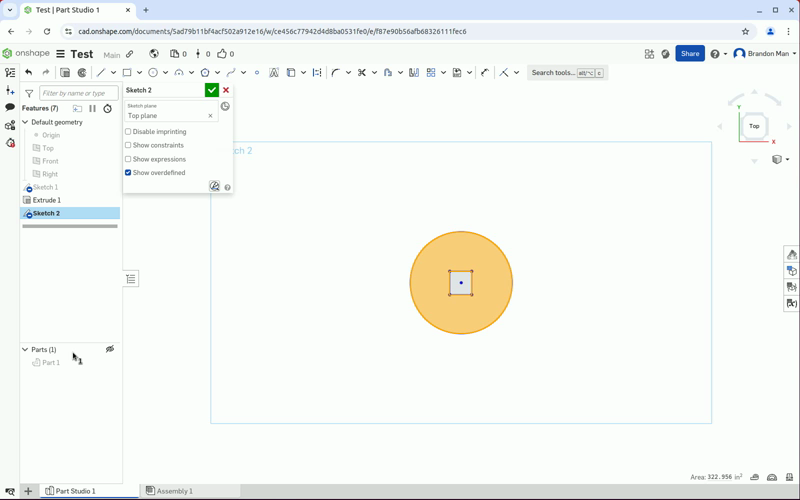
key(shift+y)
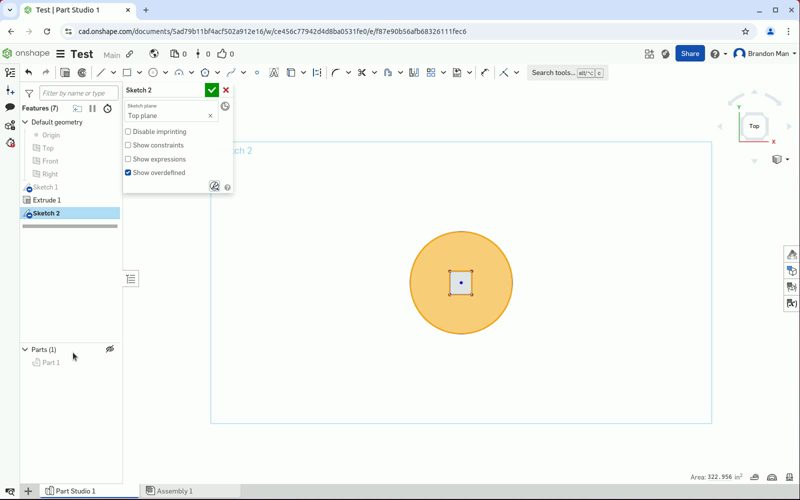
key(shift+e)
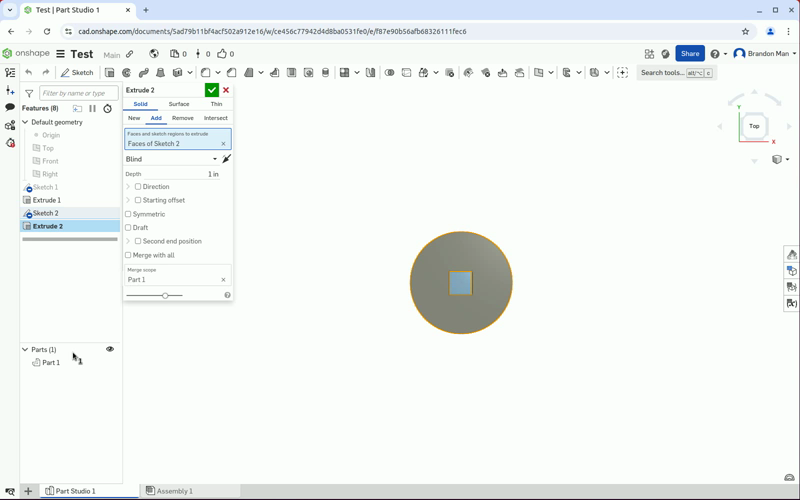
mouse_move(143, 106)
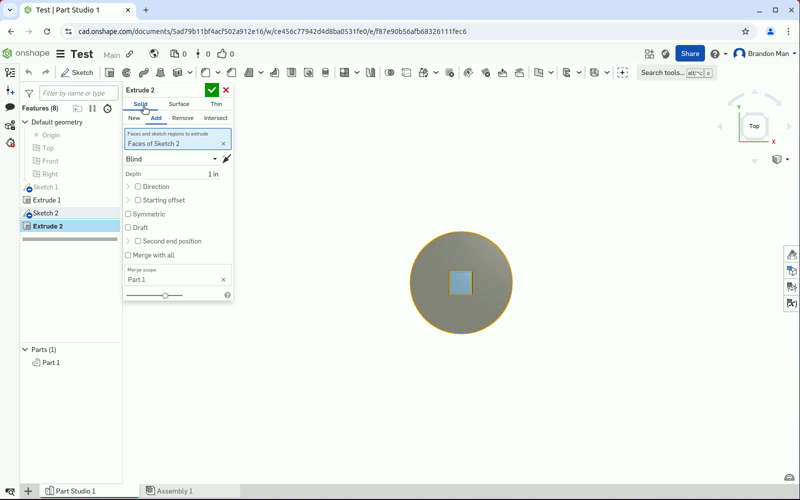
click(143, 106)
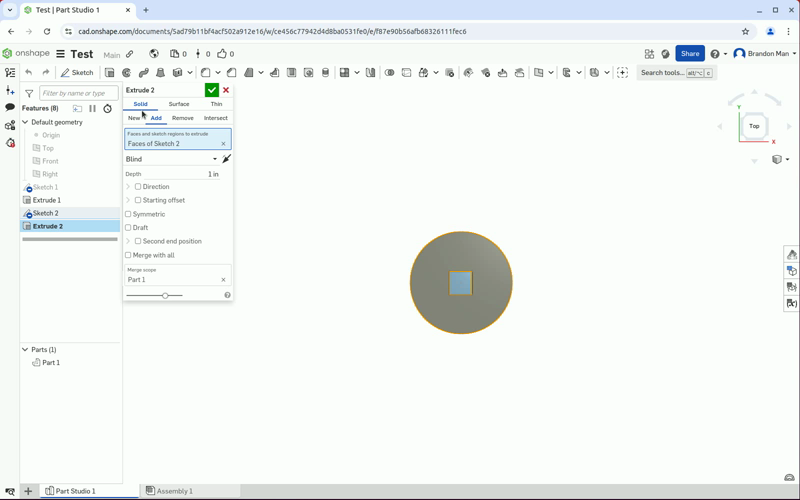
mouse_move(137, 120)
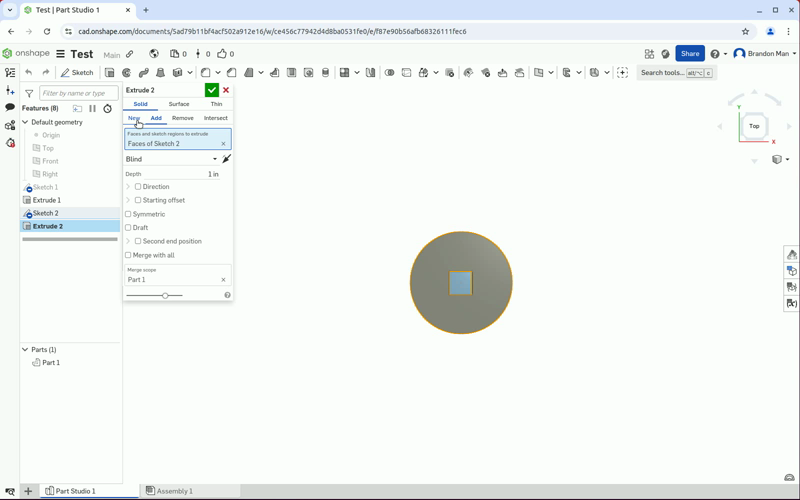
click(137, 120)
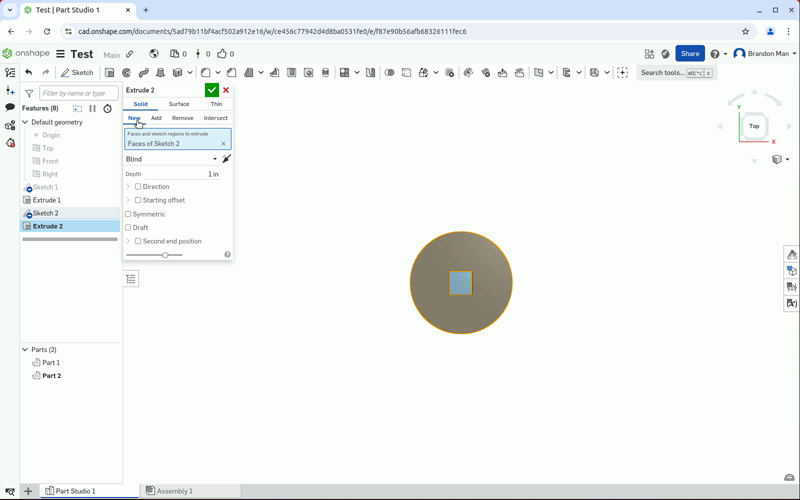
key(tab, 4)
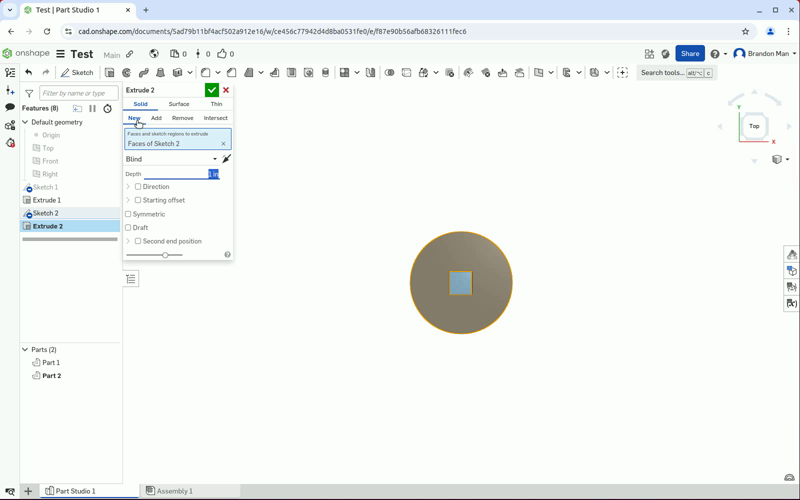
text(23.108)
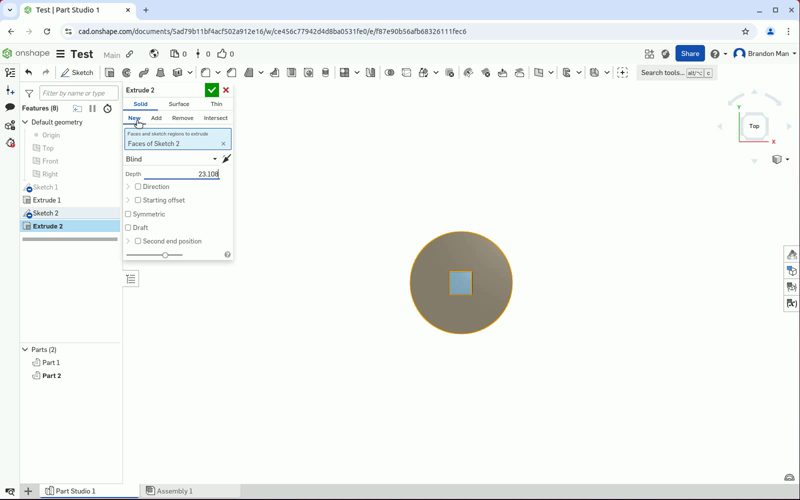
key(enter)
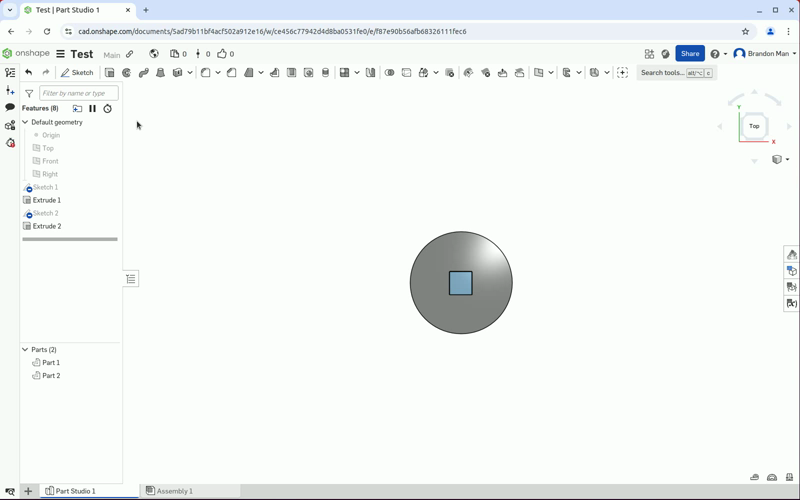
key(shift+h)
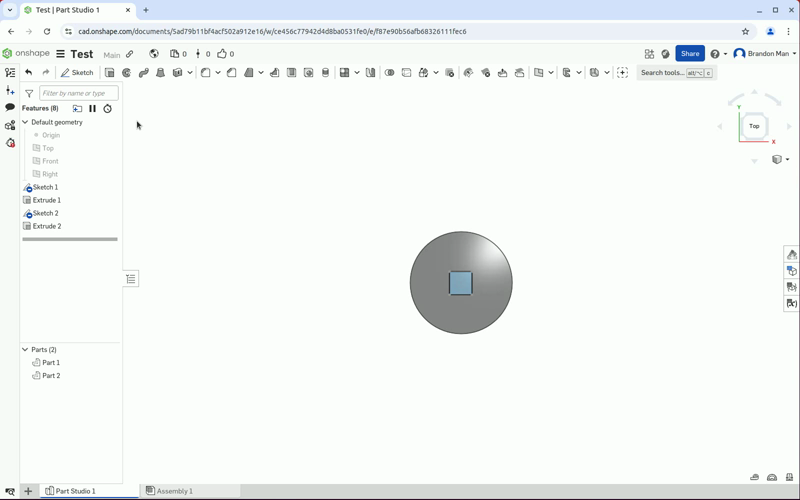
key(shift+h)
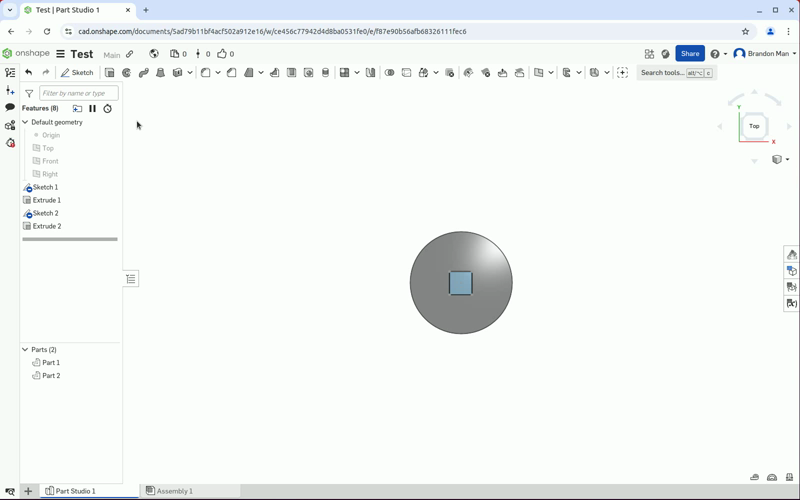
key(shift+7)
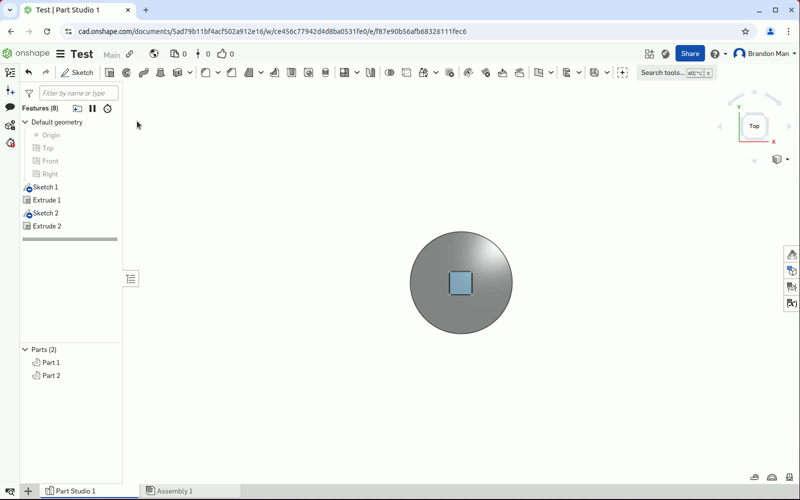
key(up, 3)
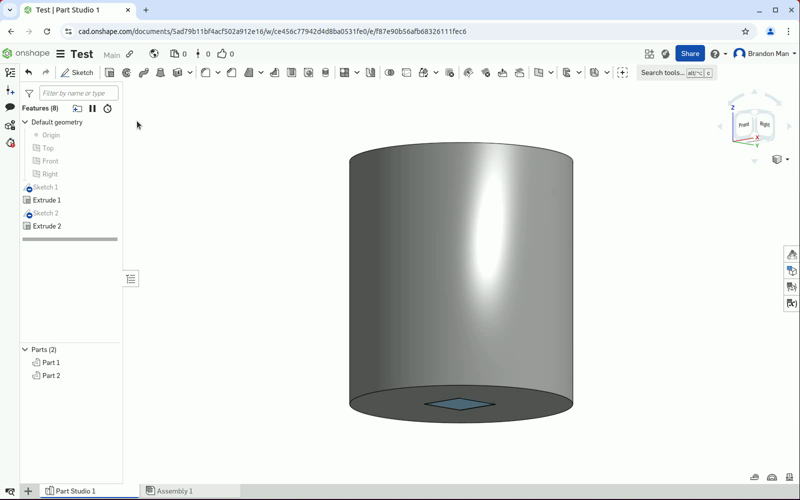
key(left, 3)
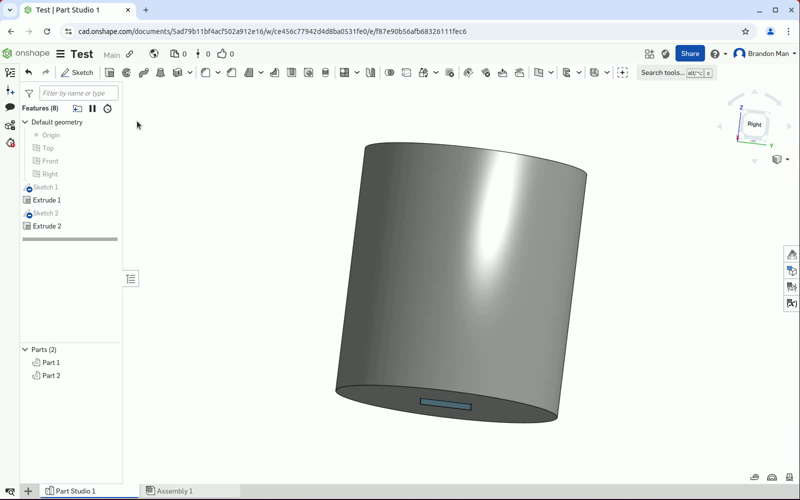
key(right, 3)
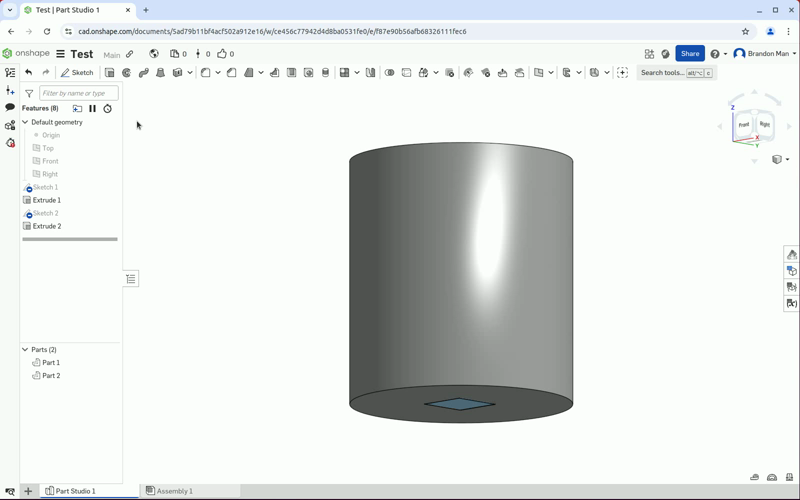
key(down, 3)
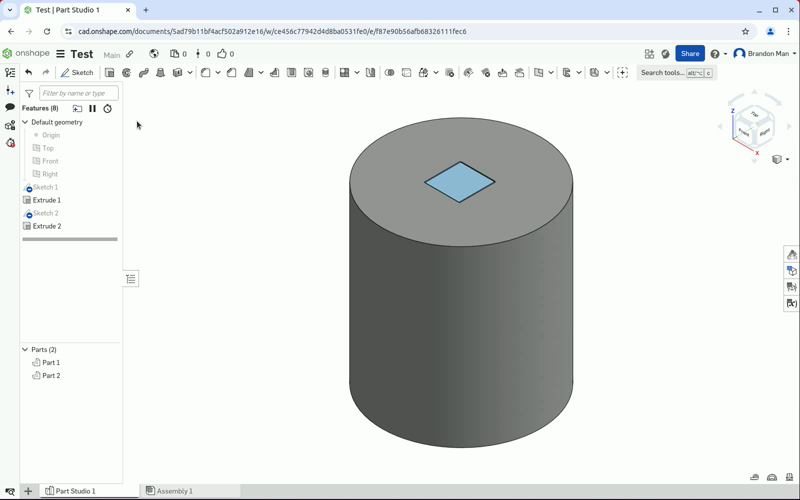
mouse_move(73, 189)
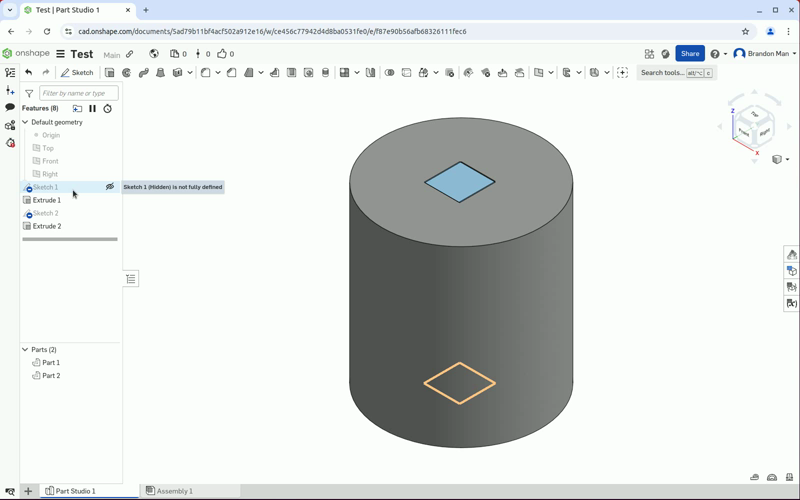
click(73, 189)